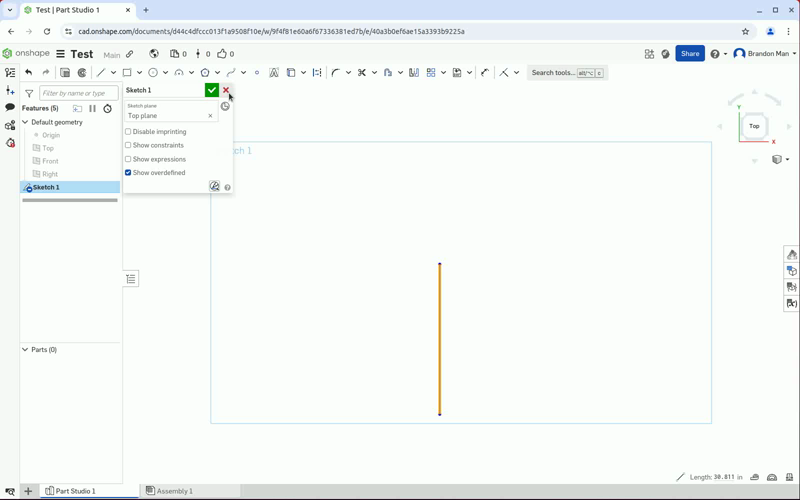
key(shift+h)
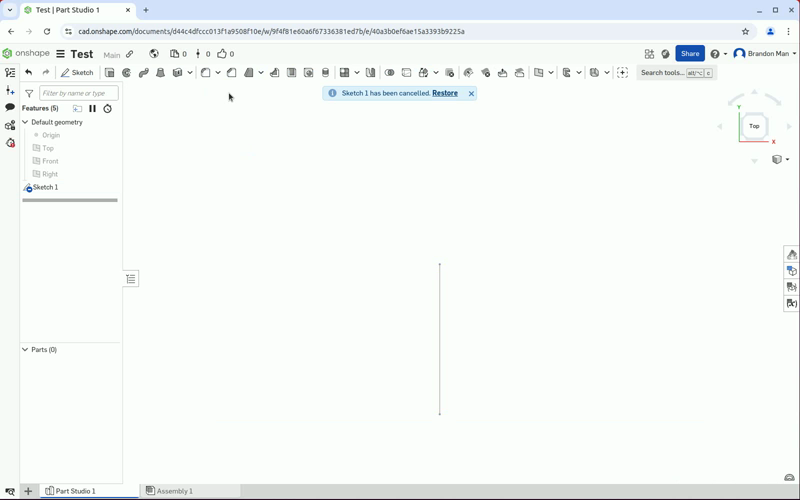
key(shift+s)
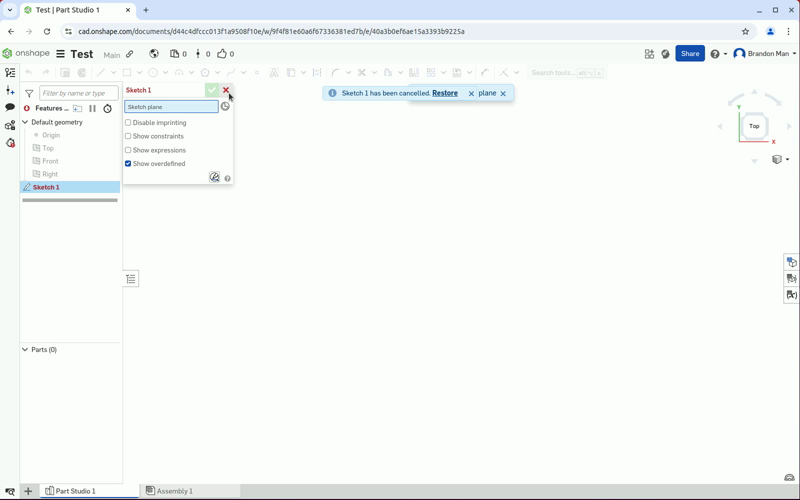
mouse_move(73, 150)
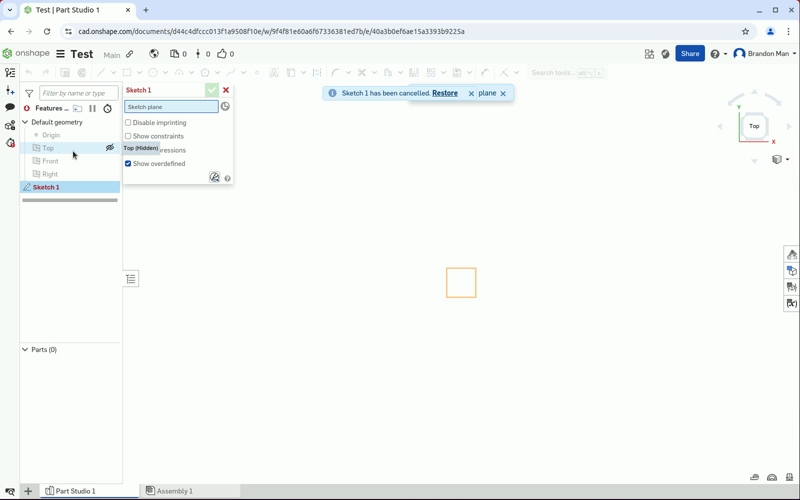
click(73, 150)
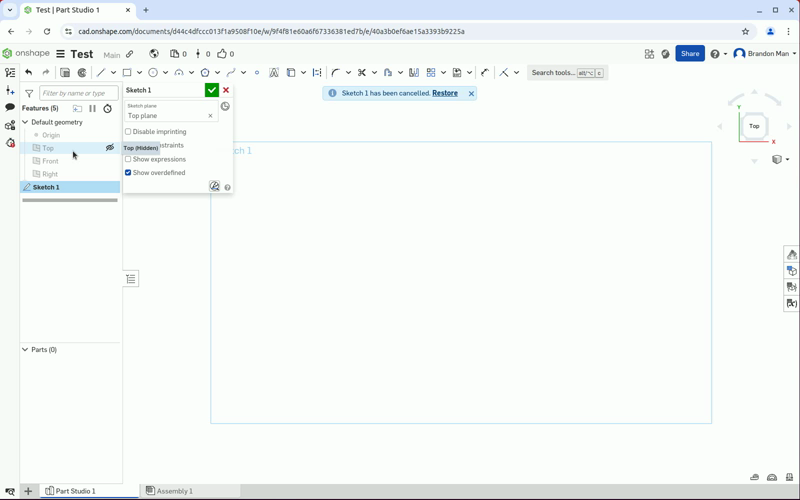
mouse_move(73, 352)
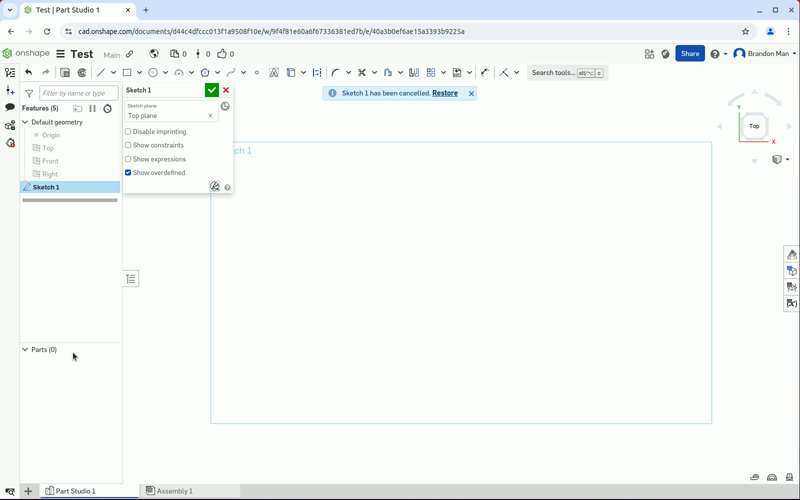
key(y)
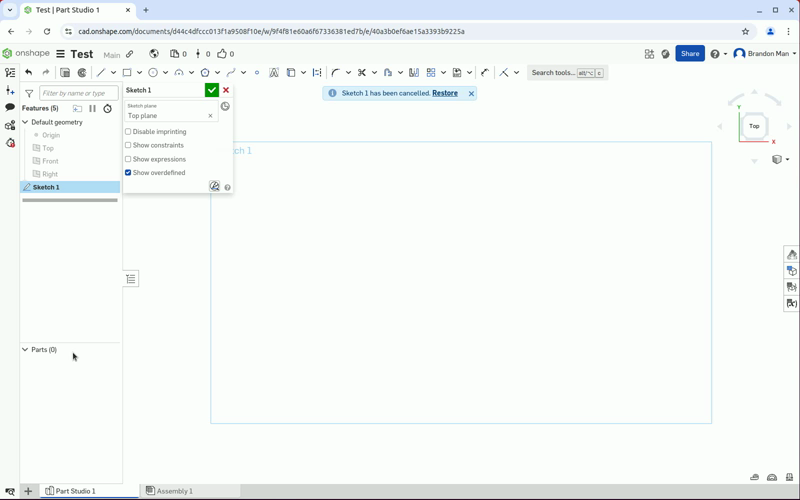
key(c)
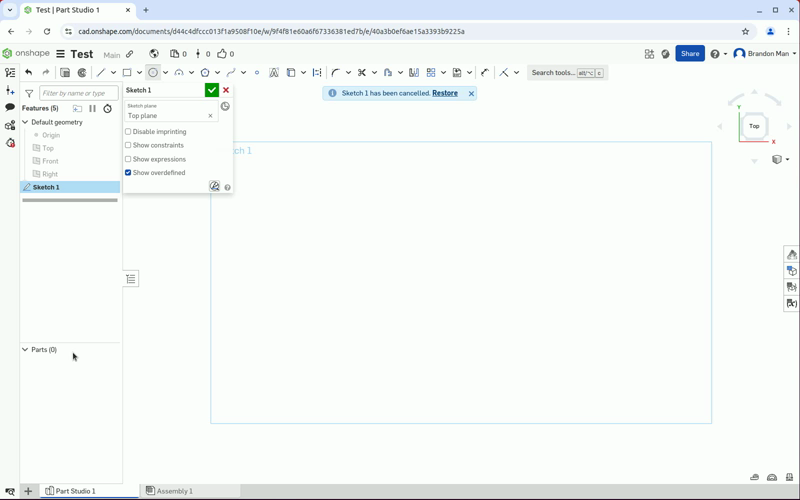
key_down(shift)
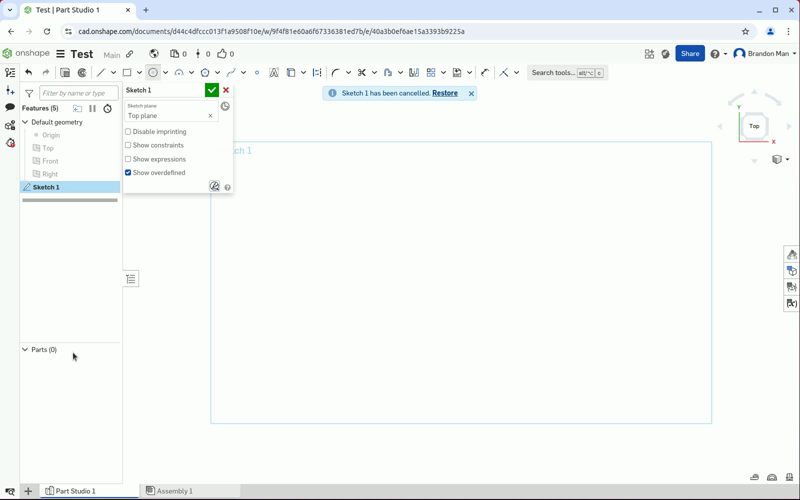
mouse_move(461, 282)
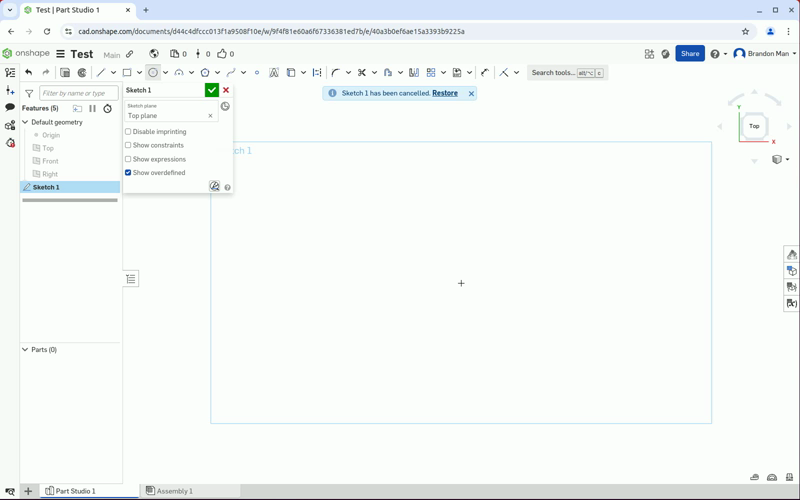
click(461, 282)
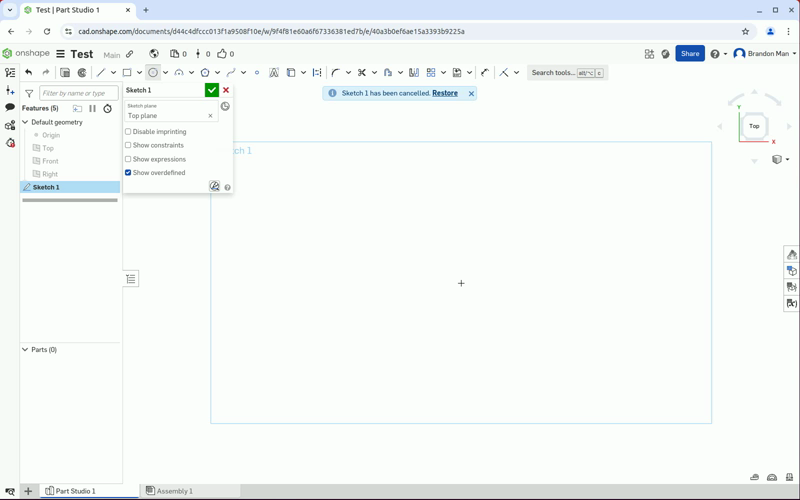
key_up(shift)
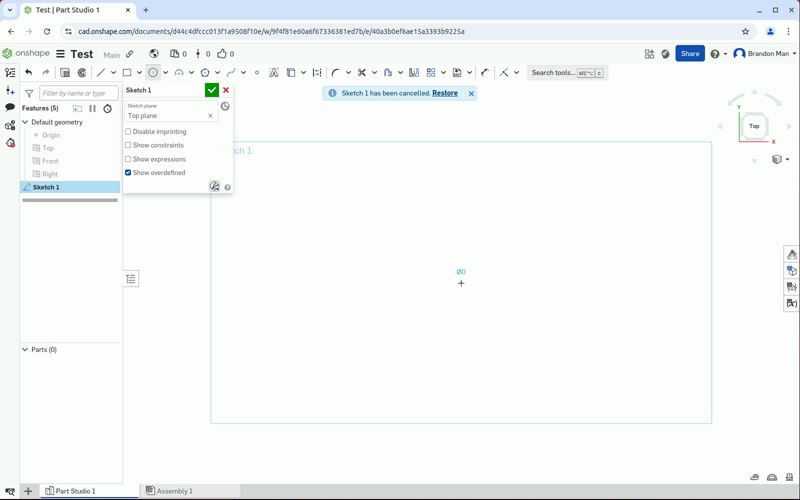
mouse_move(532, 282)
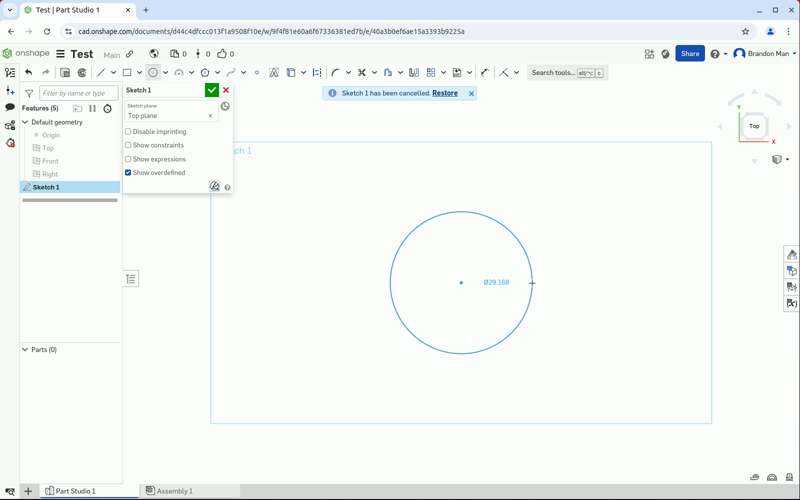
click(532, 282)
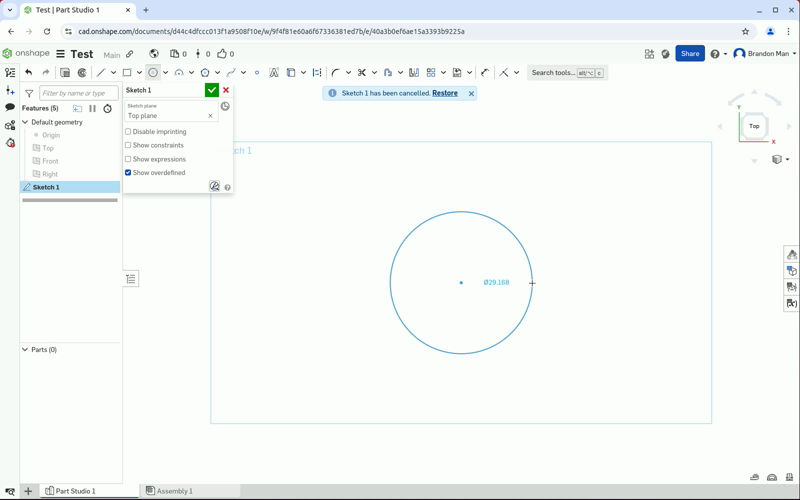
key(esc)
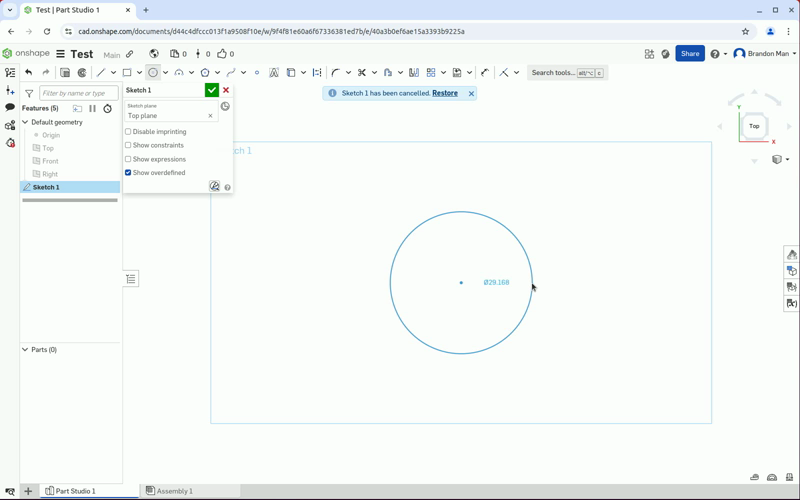
key(c)
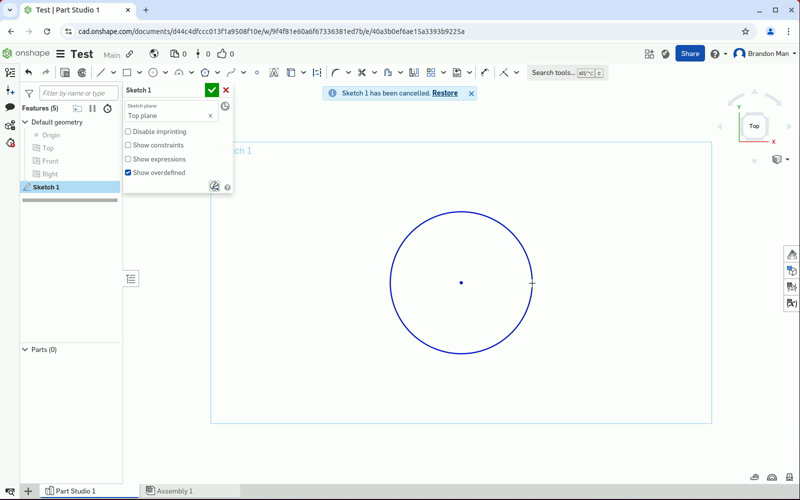
key_down(shift)
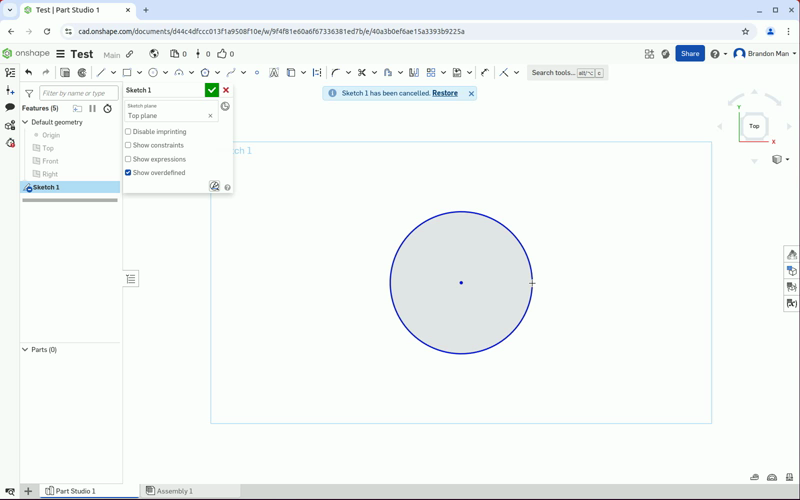
mouse_move(461, 282)
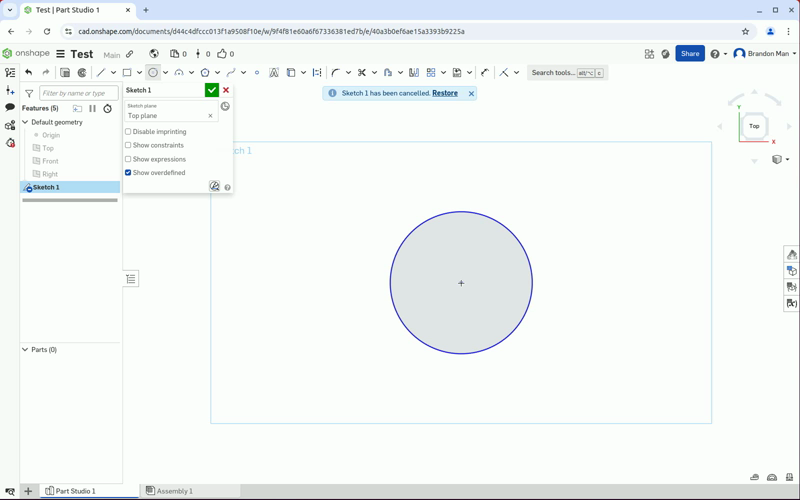
click(461, 282)
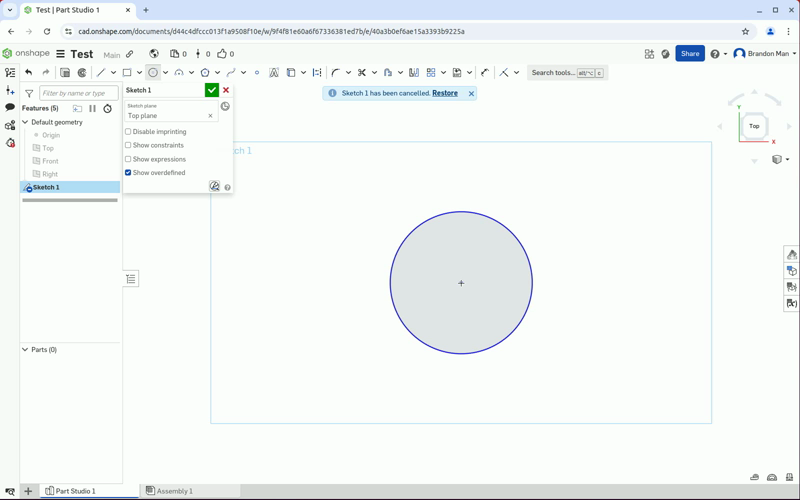
key_up(shift)
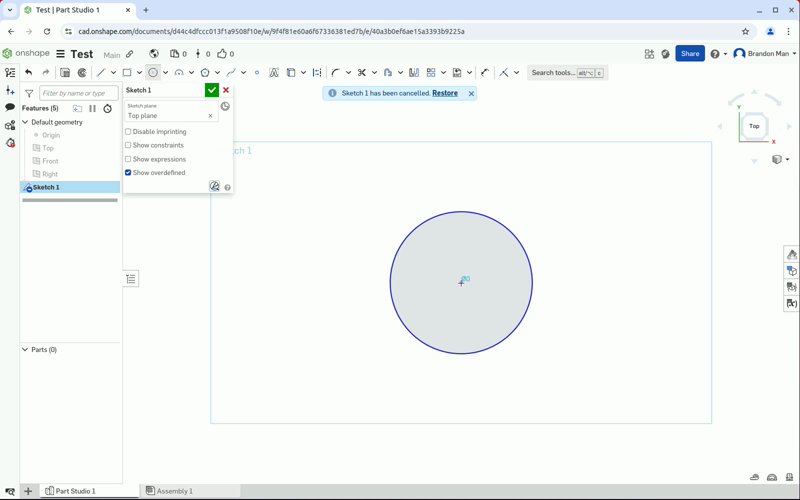
mouse_move(502, 282)
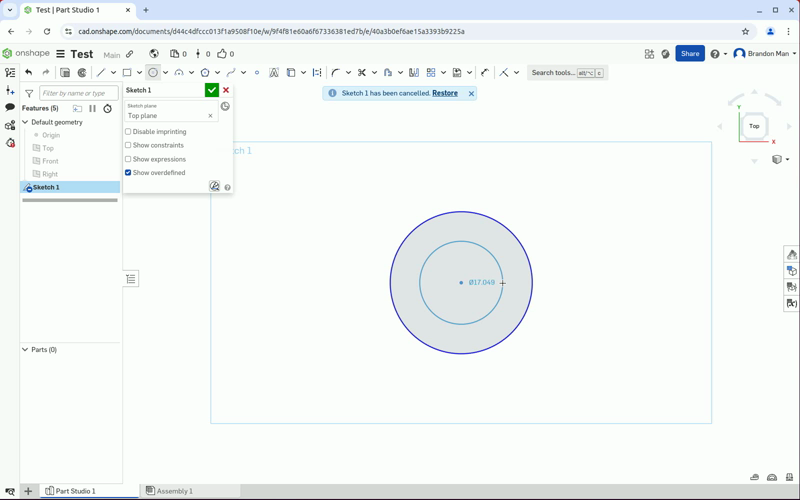
click(502, 282)
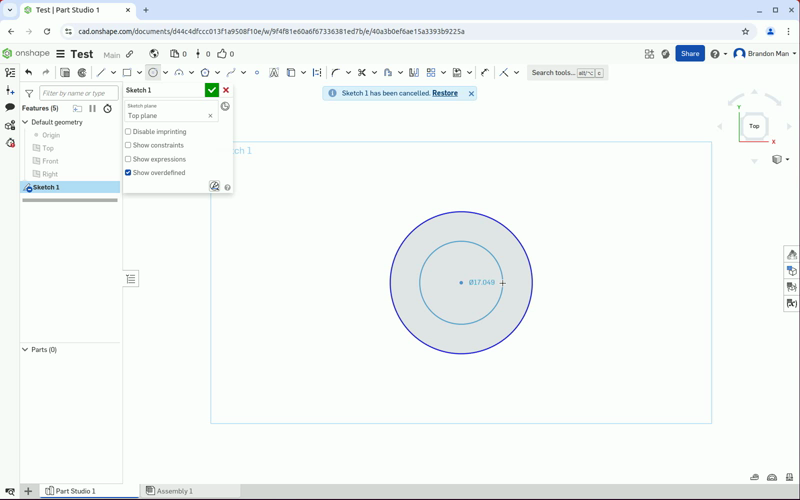
key(esc)
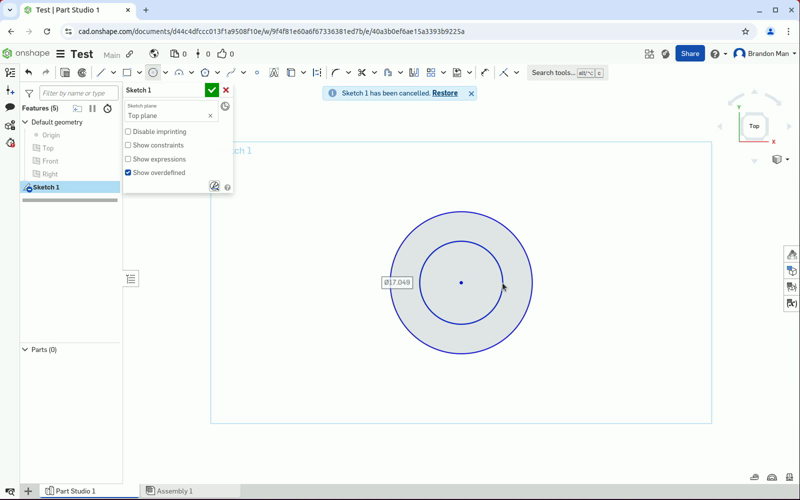
mouse_move(449, 344)
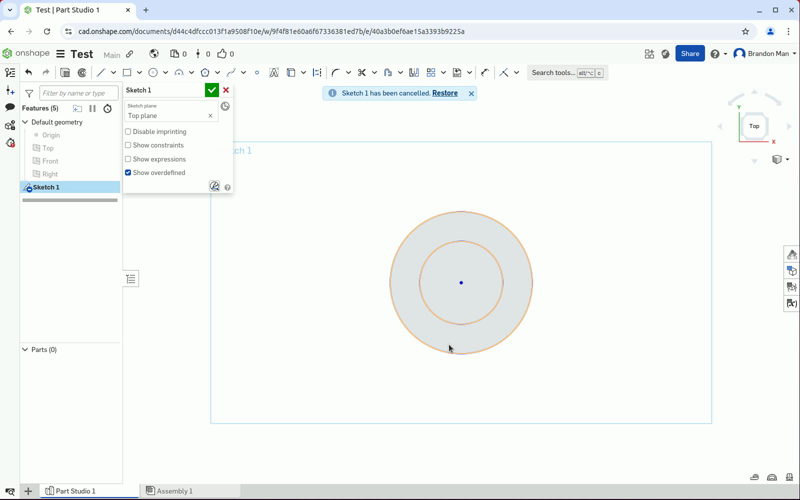
click(449, 344)
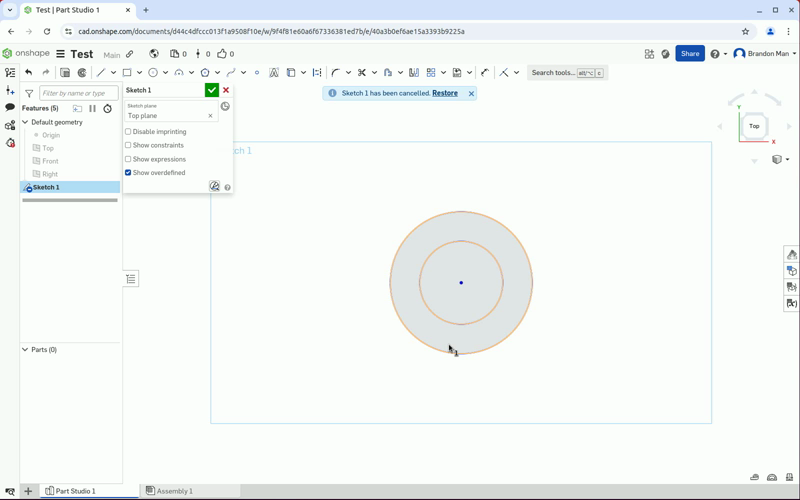
mouse_move(73, 352)
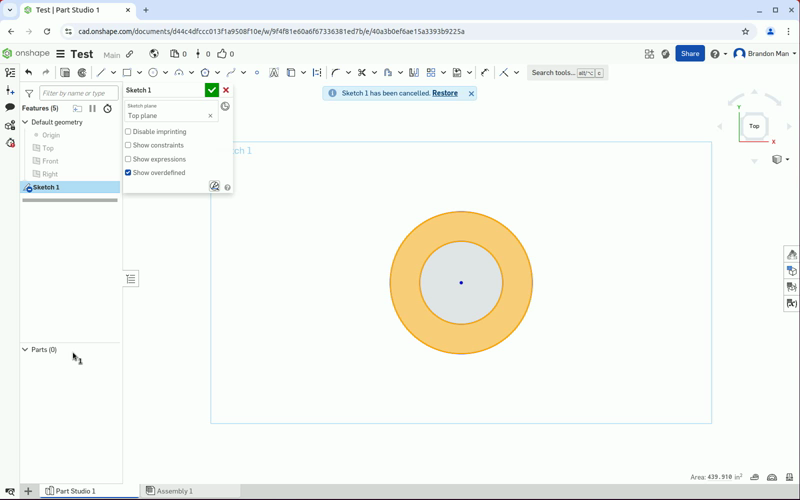
key(shift+y)
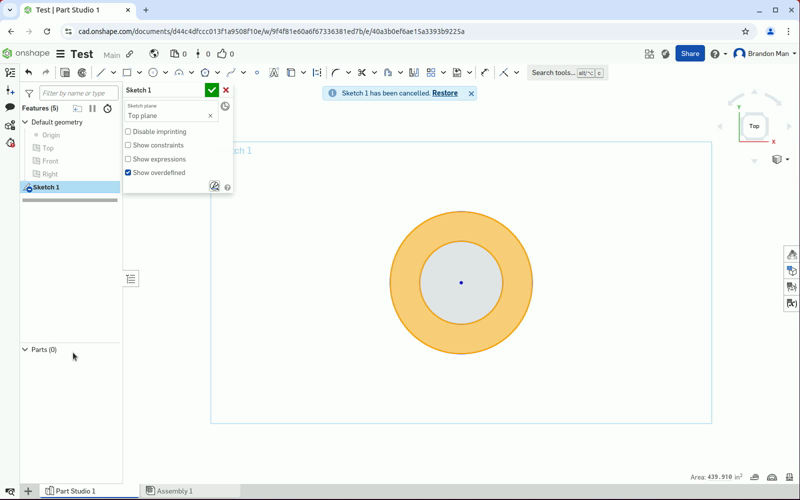
key(shift+e)
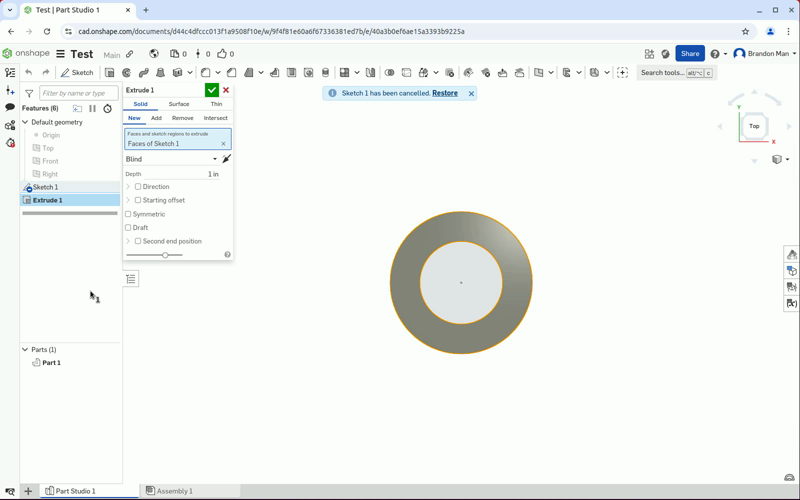
mouse_move(143, 106)
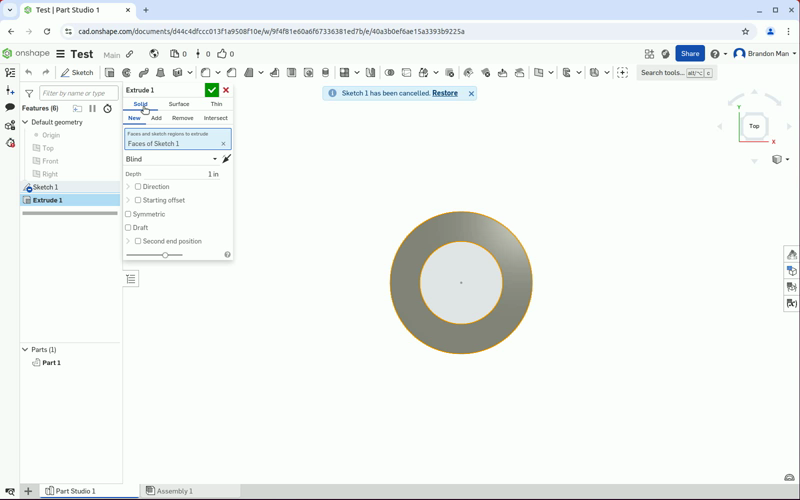
click(143, 106)
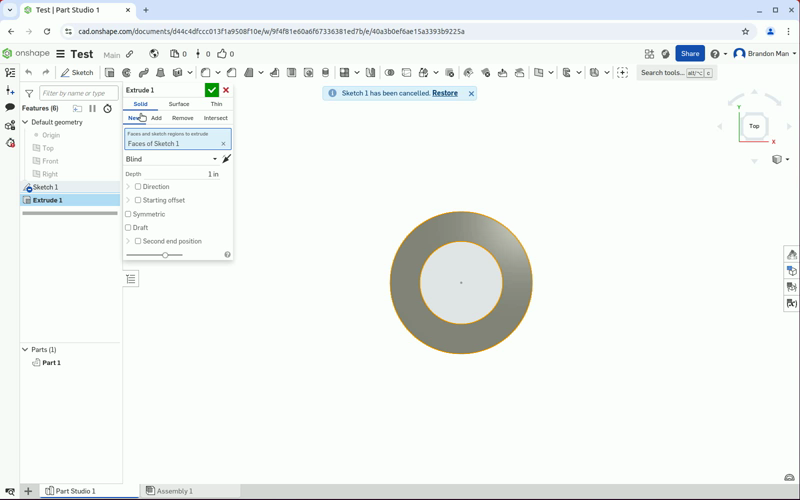
mouse_move(137, 120)
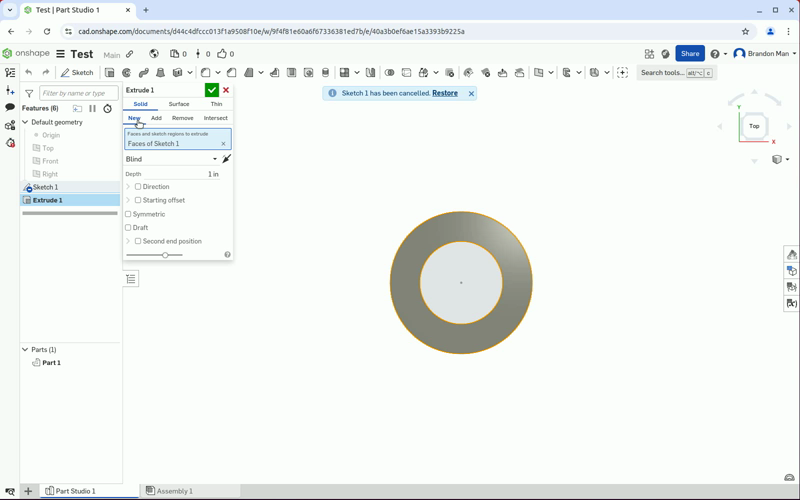
click(137, 120)
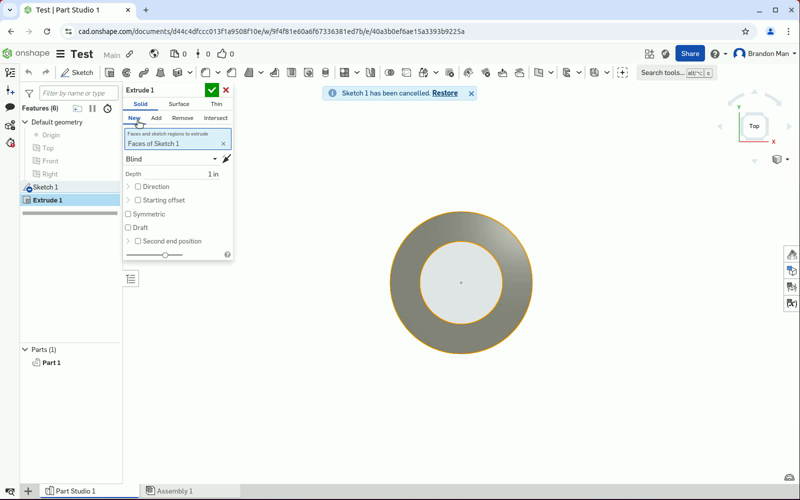
key(tab, 4)
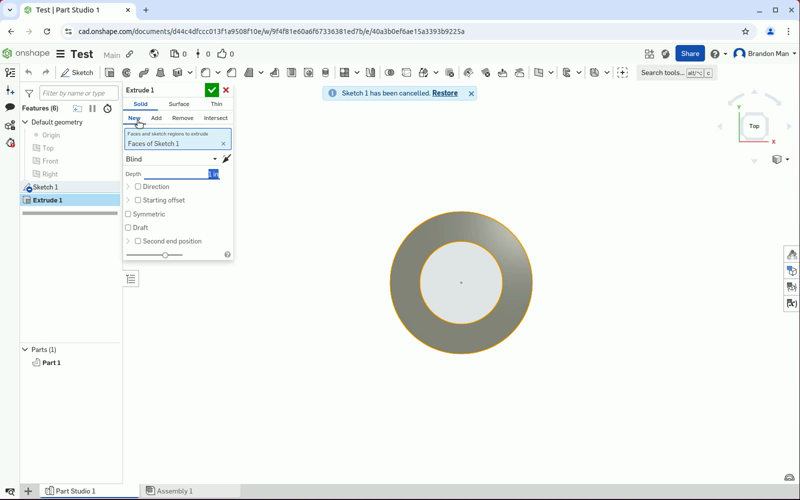
text(8.666)
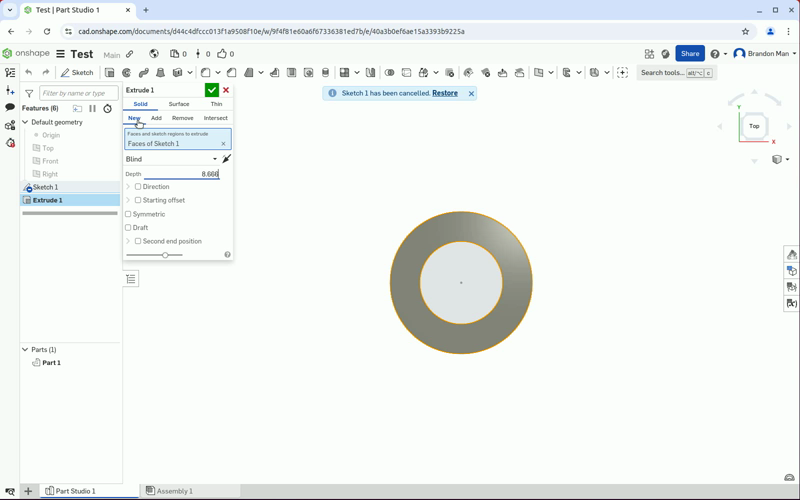
key(enter)
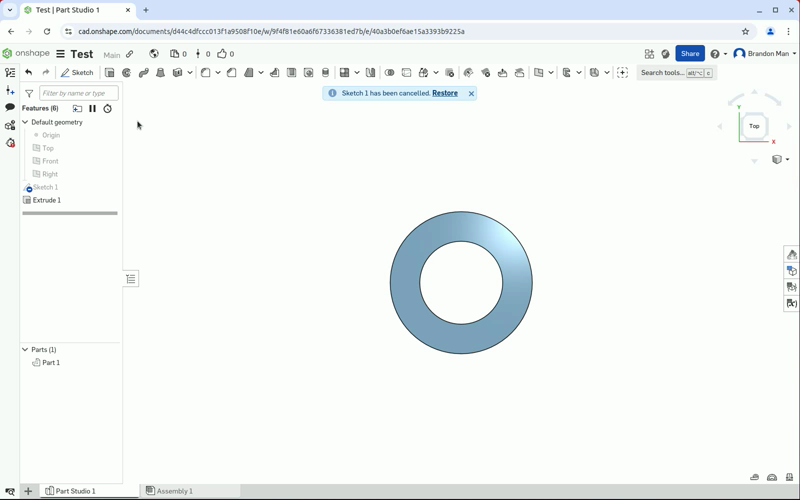
key(shift+h)
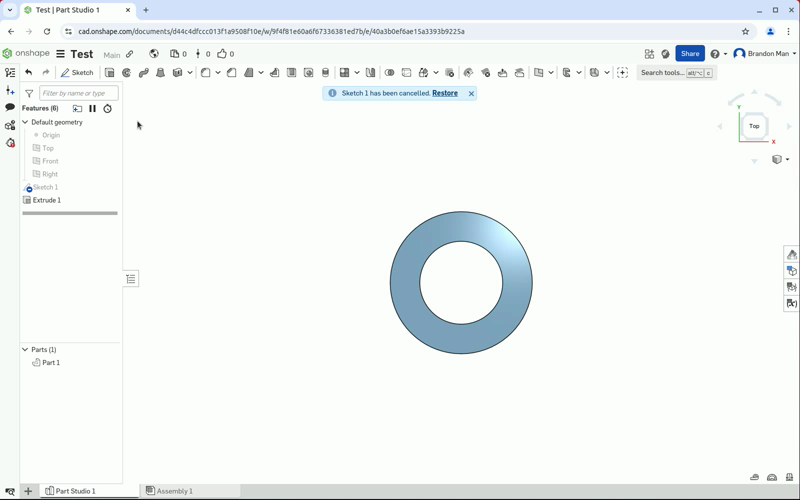
key(shift+h)
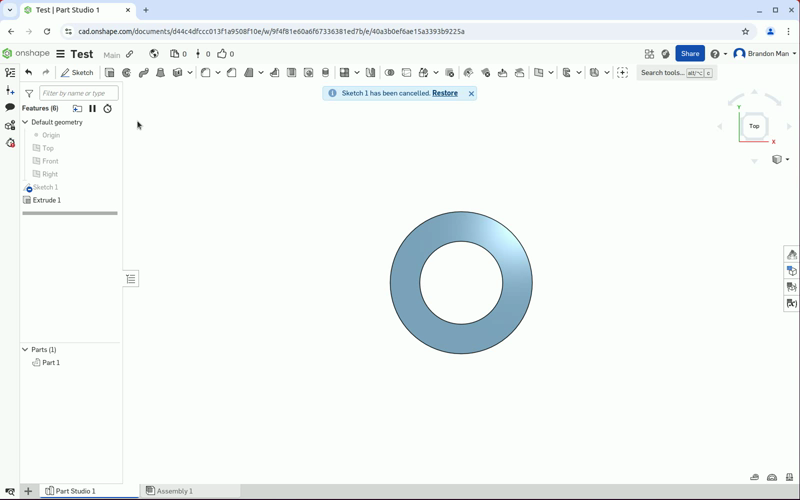
mouse_move(73, 189)
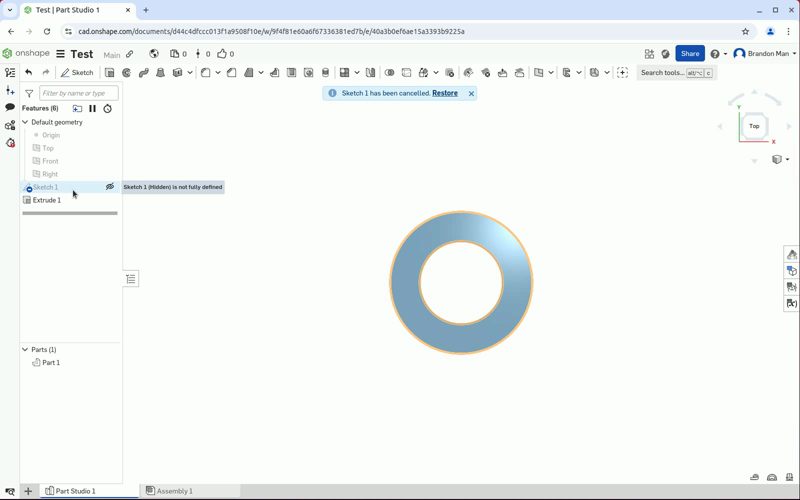
click(73, 189)
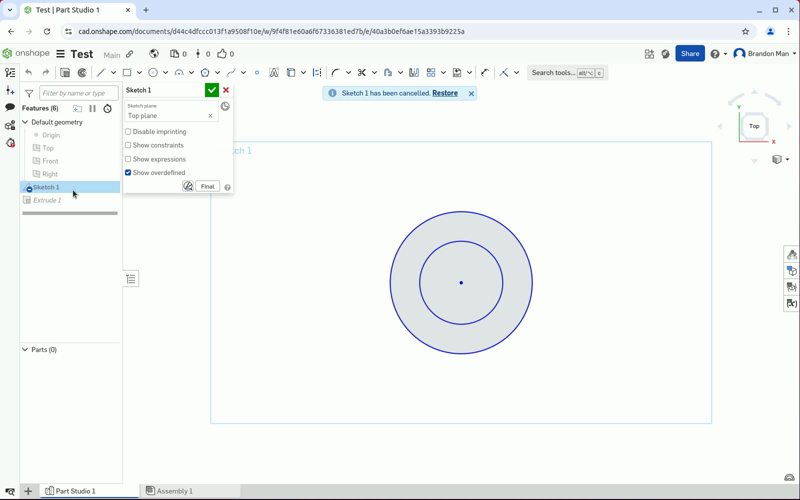
mouse_move(229, 92)
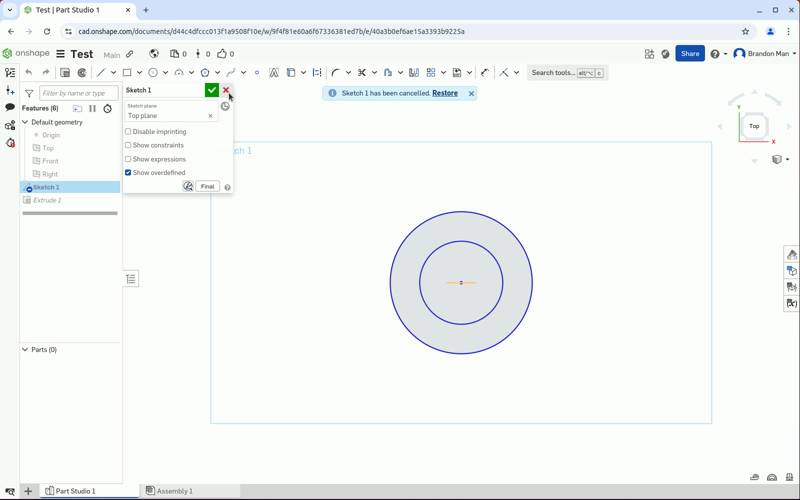
click(229, 92)
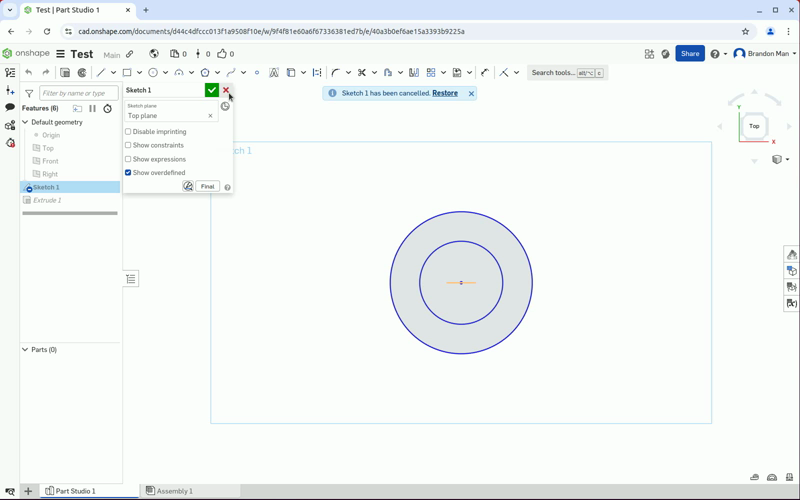
key(shift+s)
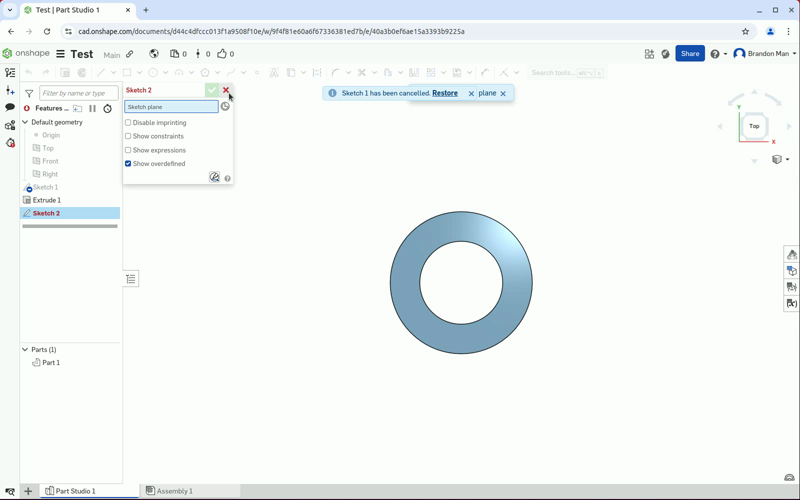
mouse_move(73, 150)
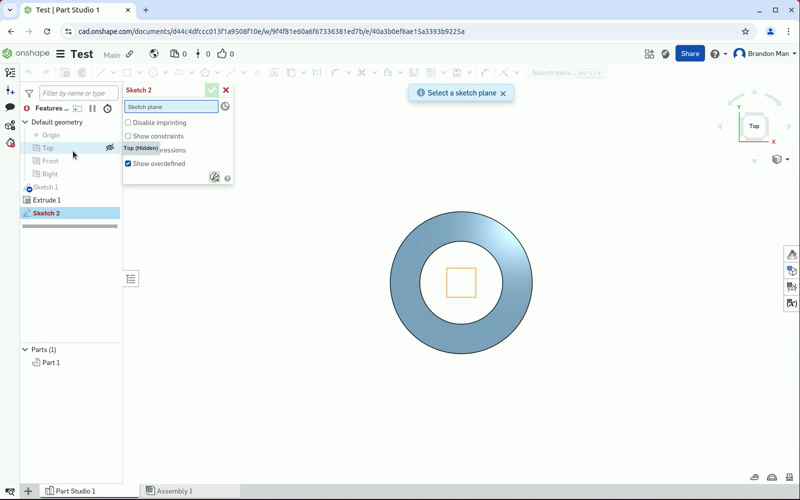
click(73, 150)
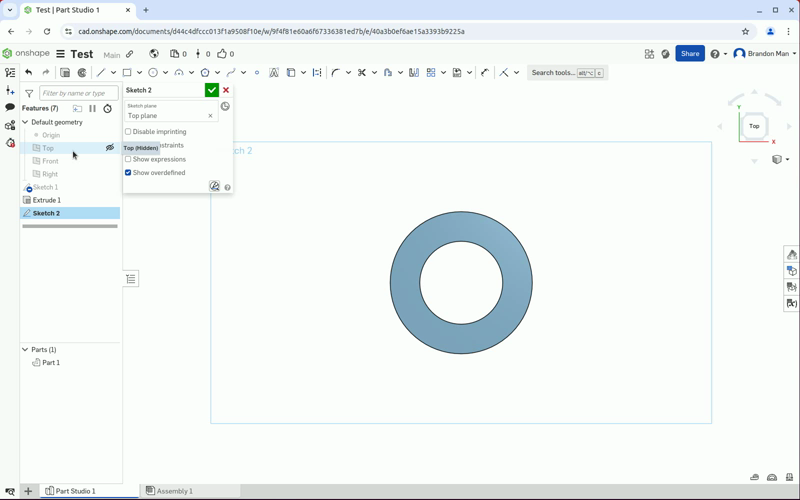
mouse_move(73, 352)
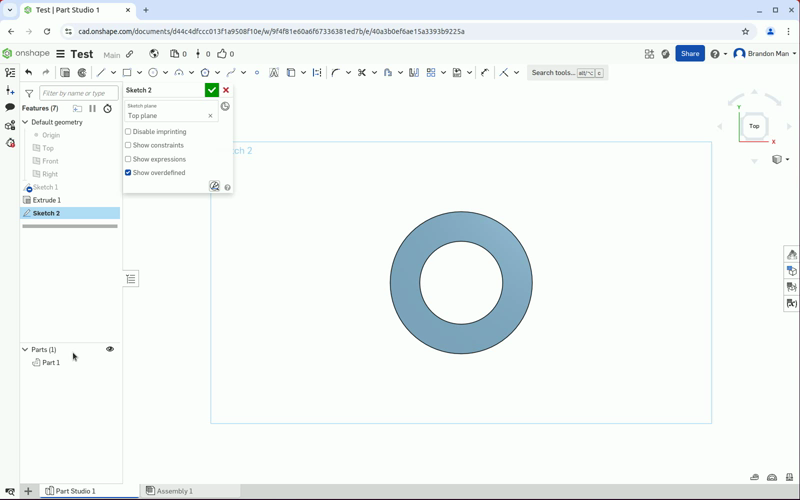
key(y)
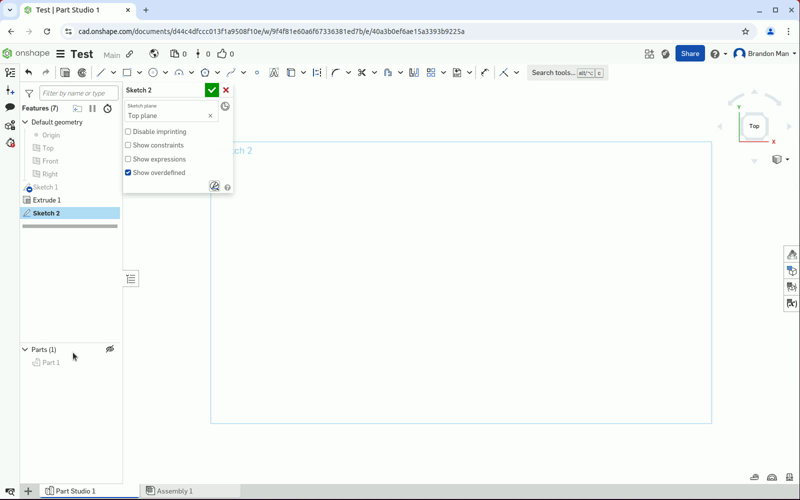
key(c)
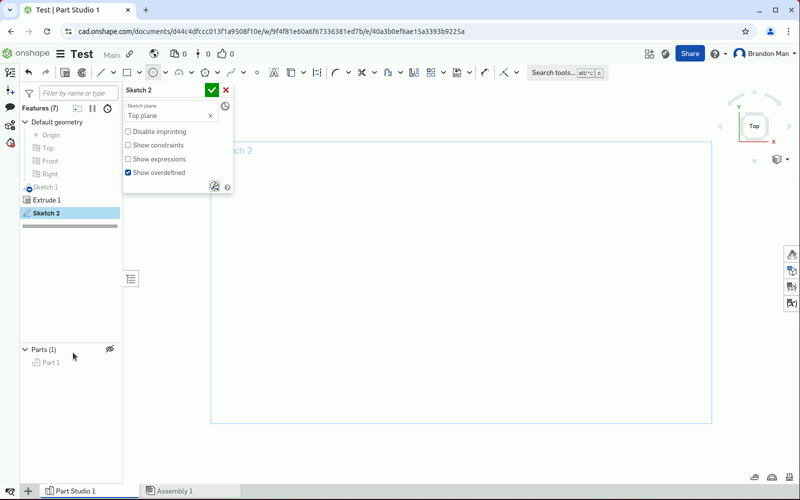
key_down(shift)
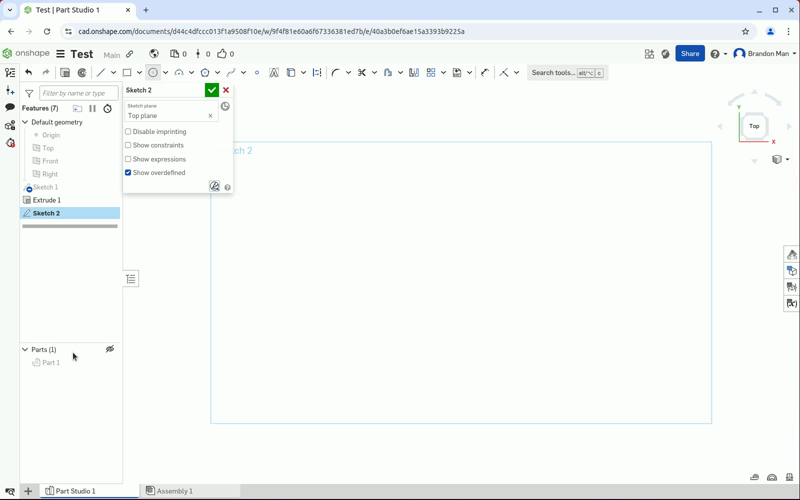
mouse_move(461, 282)
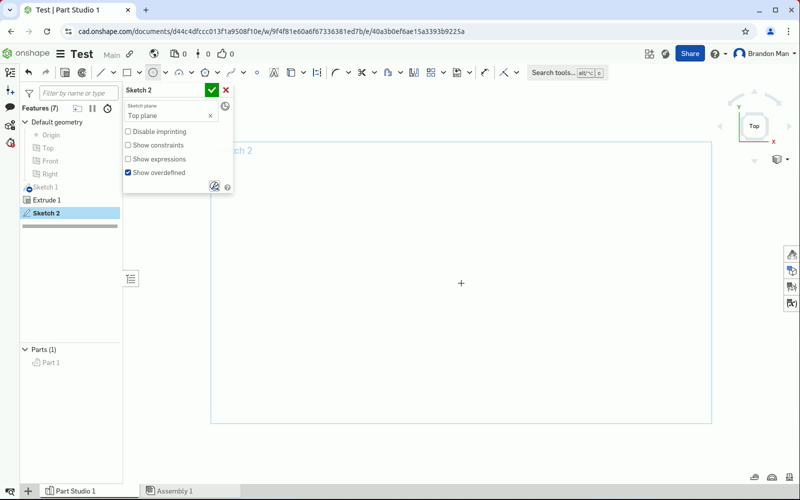
click(461, 282)
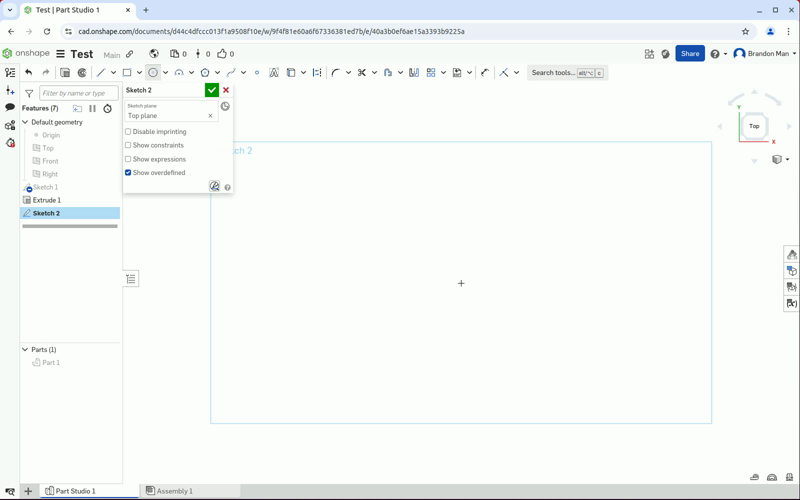
key_up(shift)
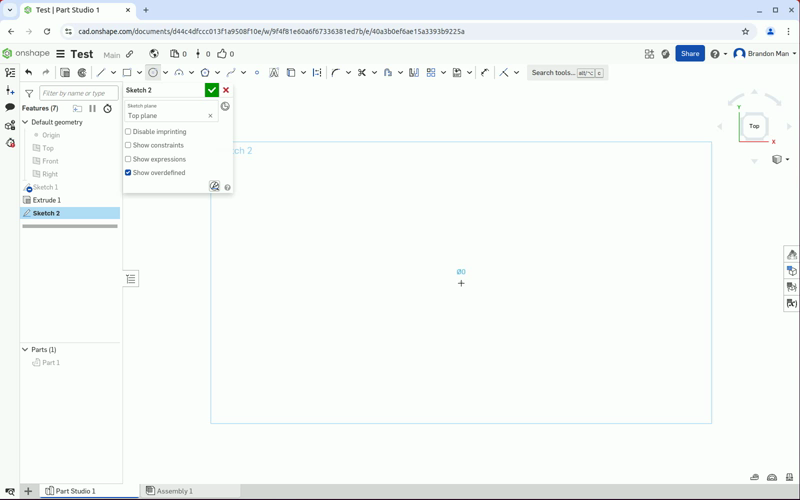
mouse_move(503, 282)
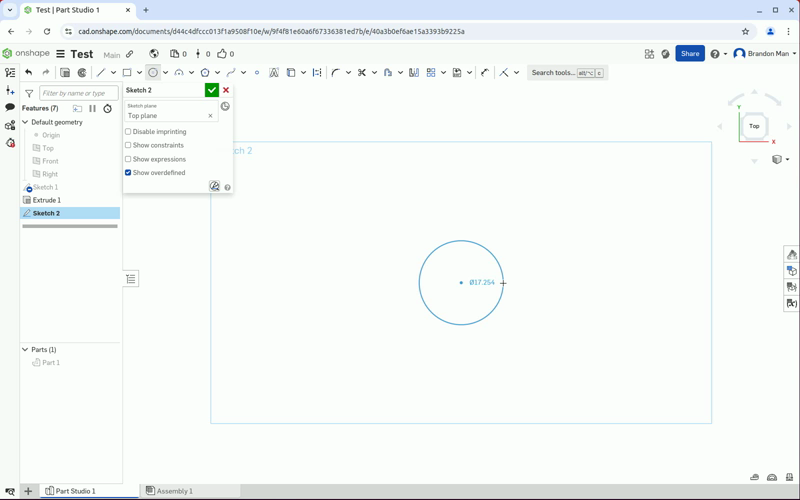
click(503, 282)
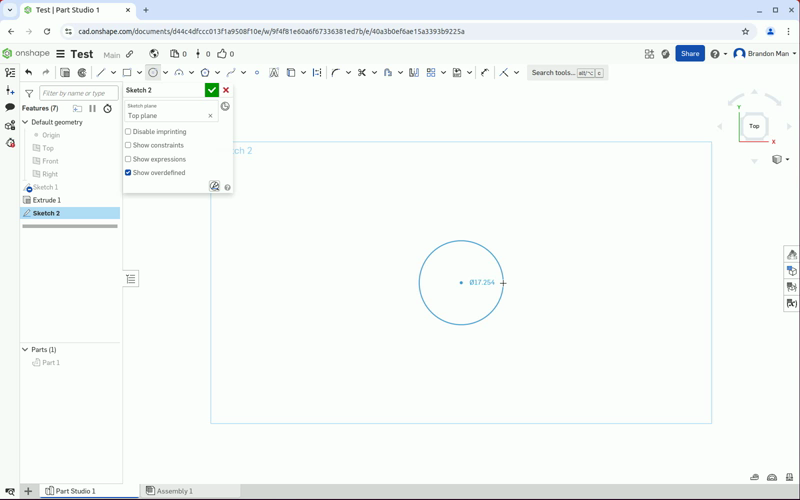
key(esc)
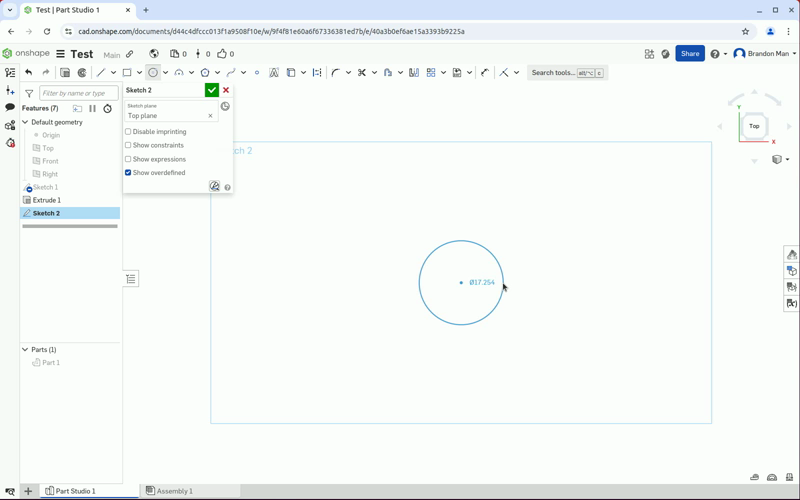
key(c)
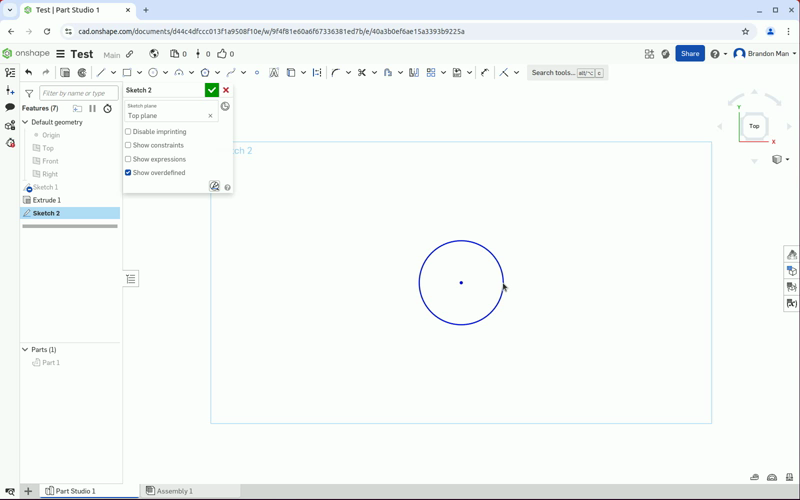
key_down(shift)
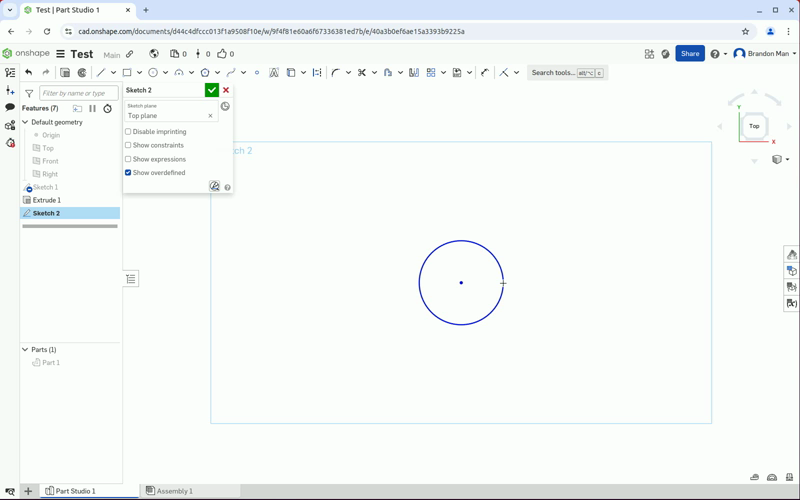
mouse_move(461, 282)
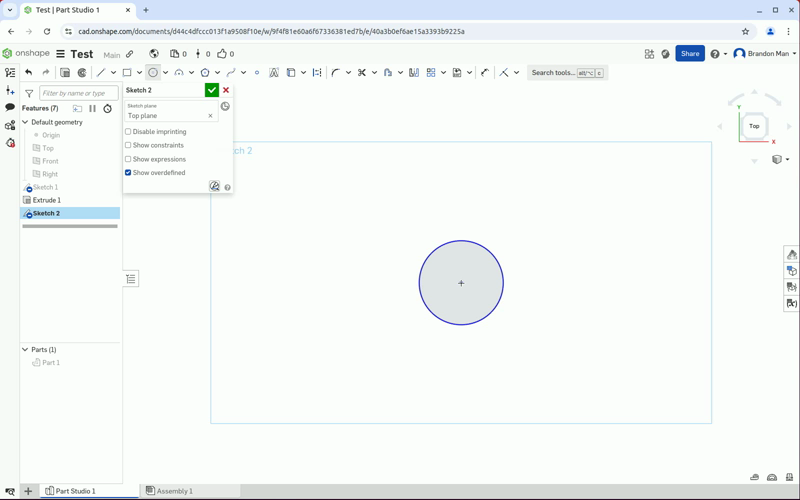
click(461, 282)
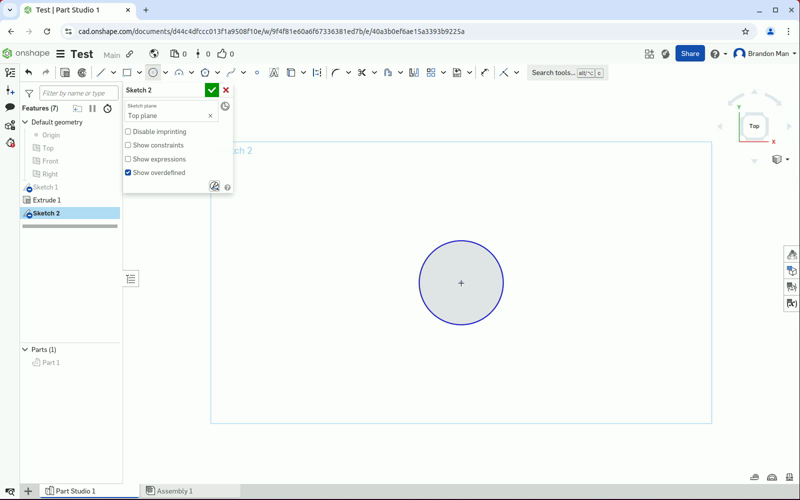
key_up(shift)
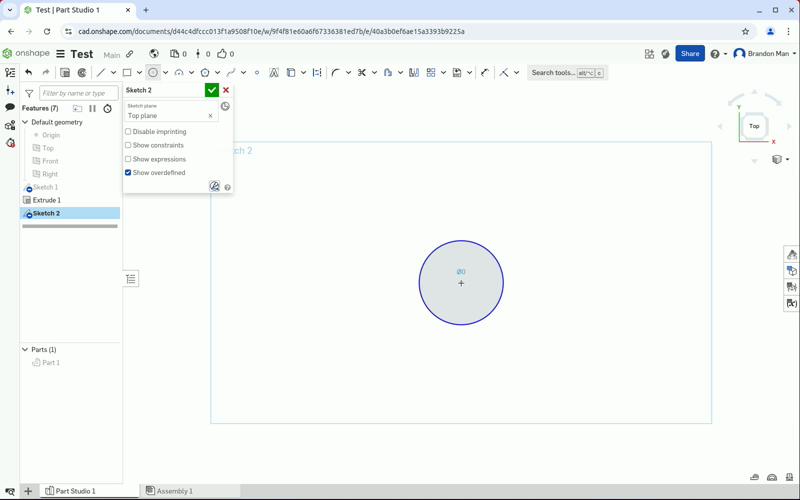
mouse_move(491, 282)
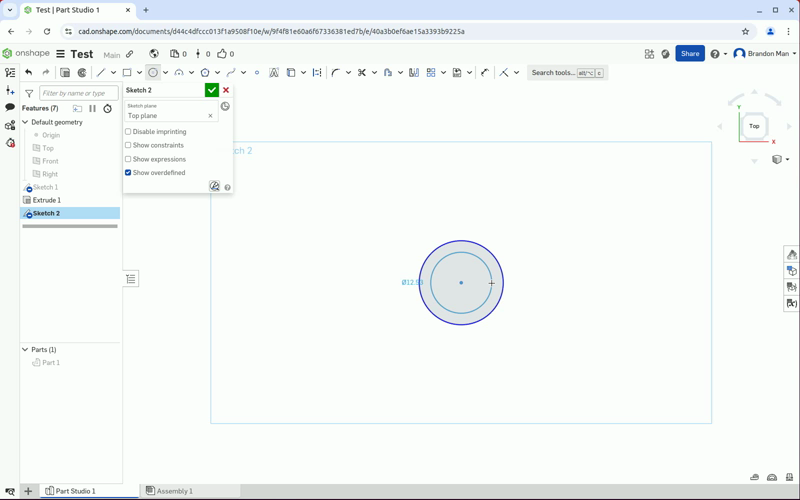
click(491, 282)
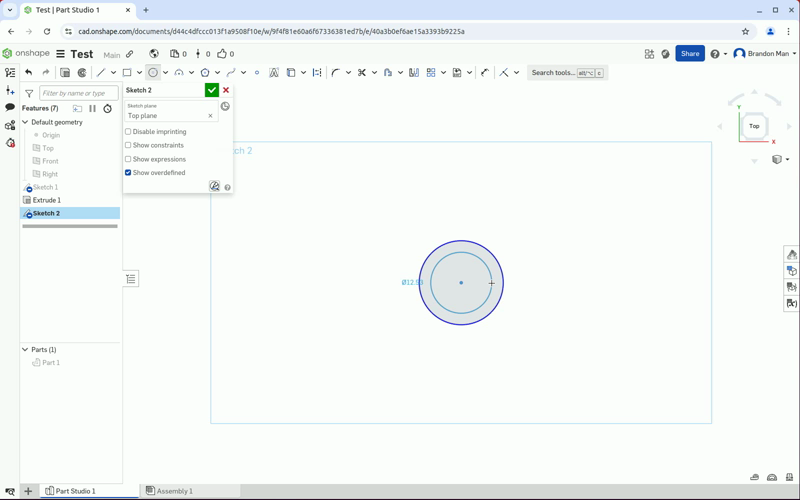
key(esc)
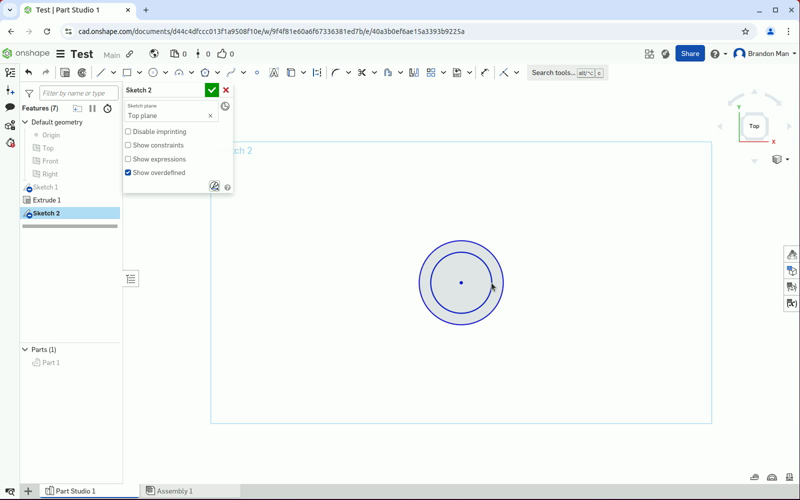
mouse_move(489, 302)
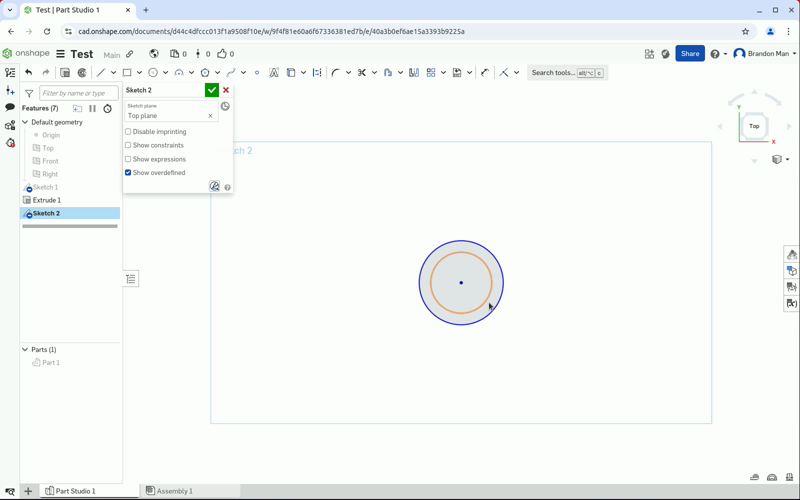
click(489, 302)
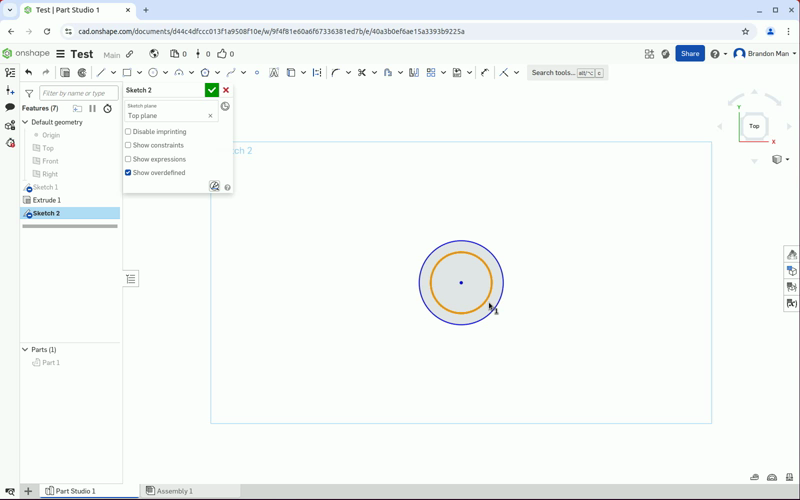
mouse_move(73, 352)
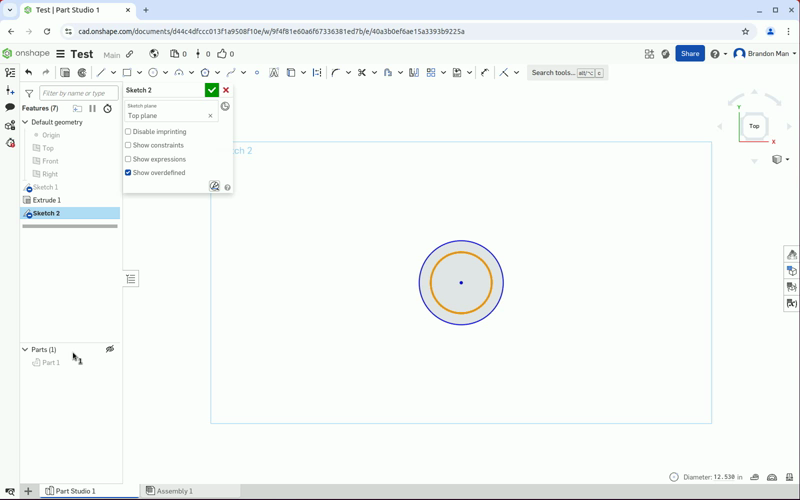
key(shift+y)
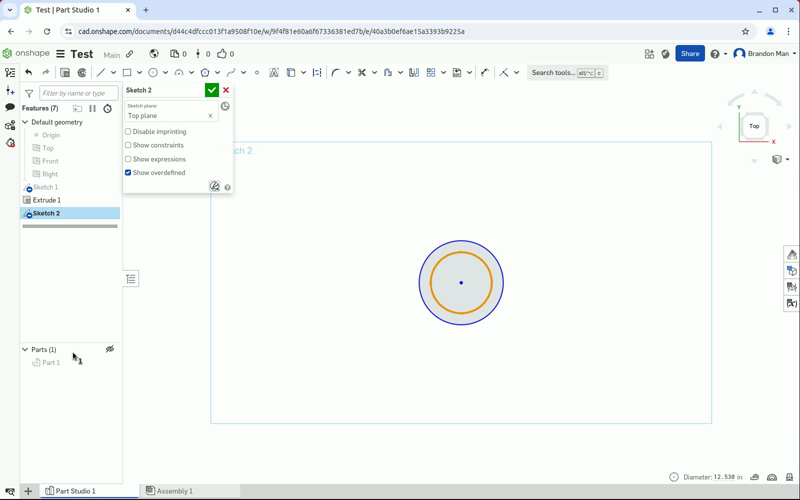
key(shift+e)
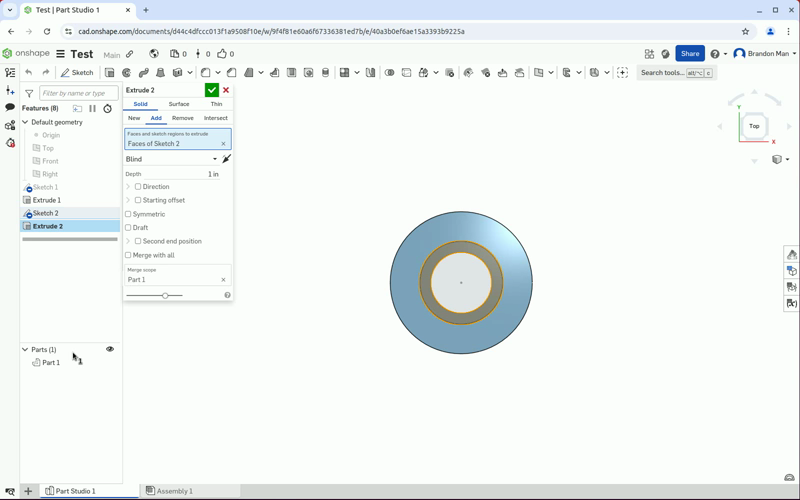
mouse_move(143, 106)
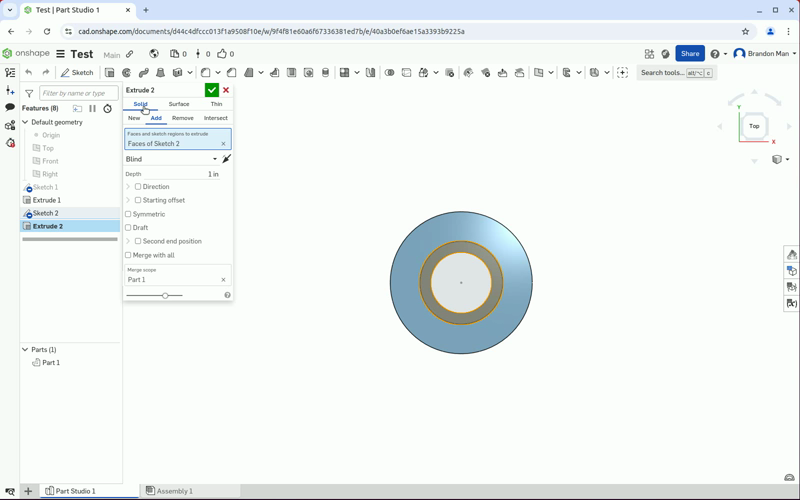
click(143, 106)
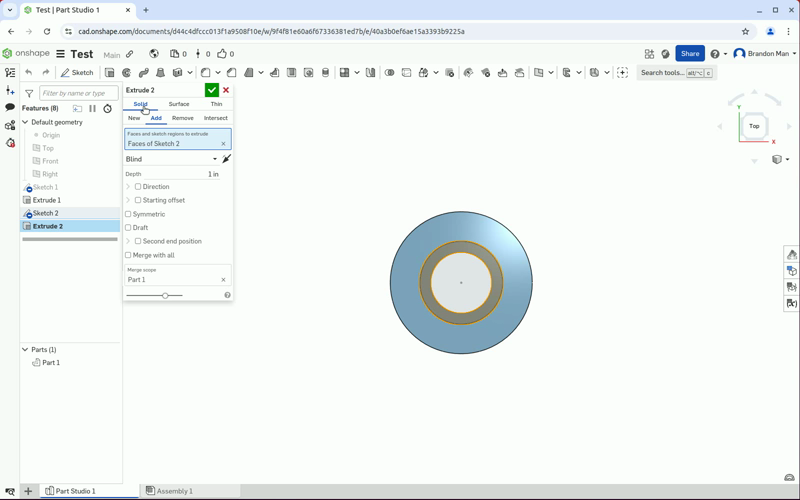
mouse_move(137, 120)
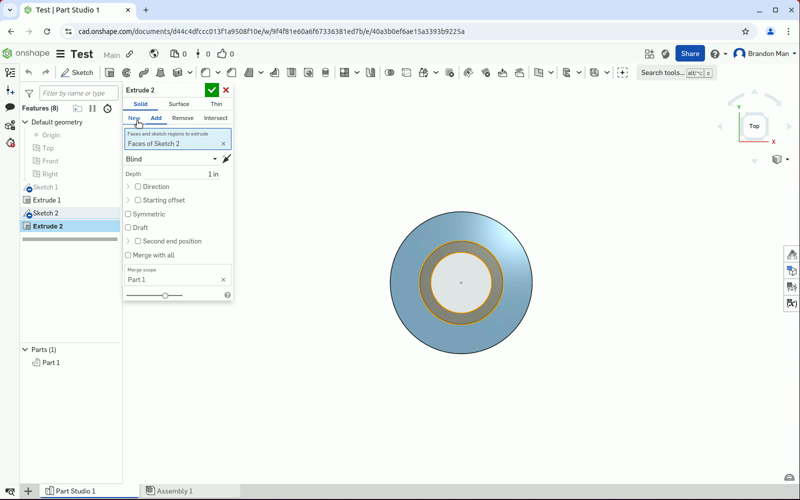
click(137, 120)
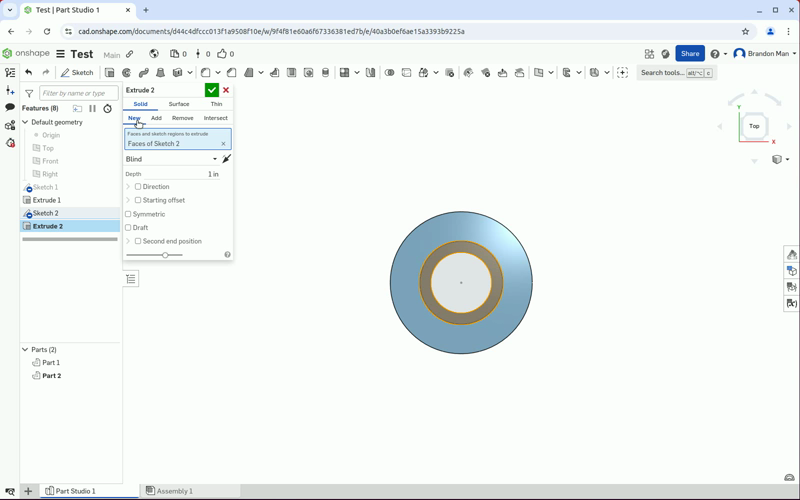
key(tab, 4)
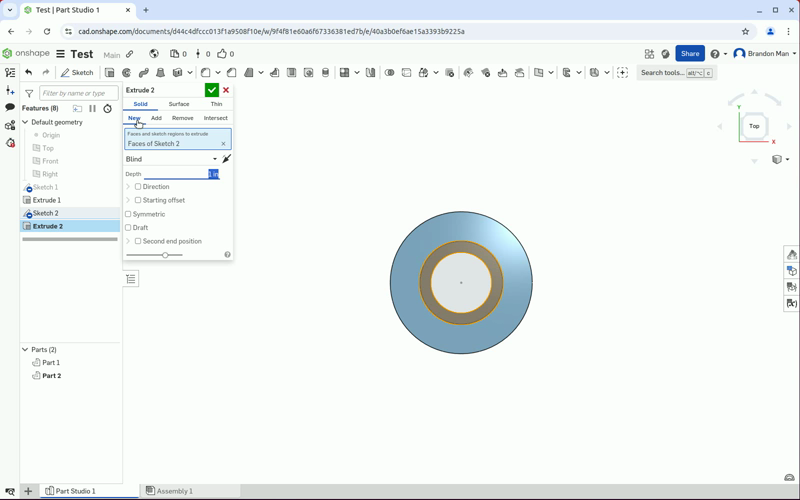
text(8.666)
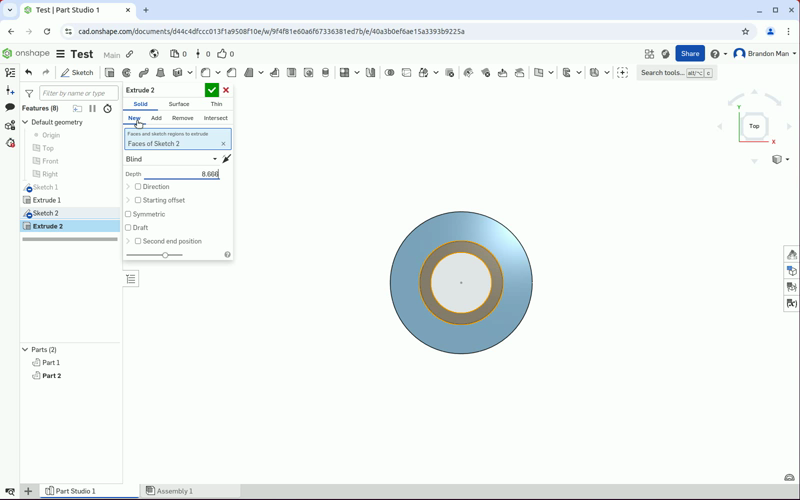
key(enter)
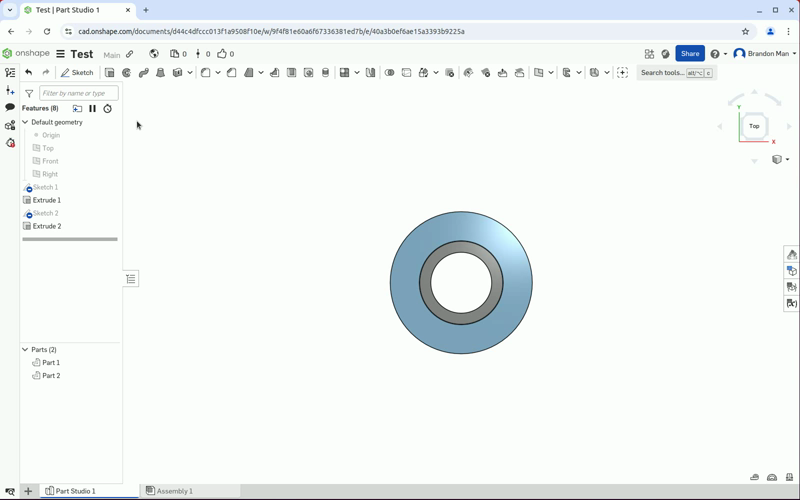
key(shift+h)
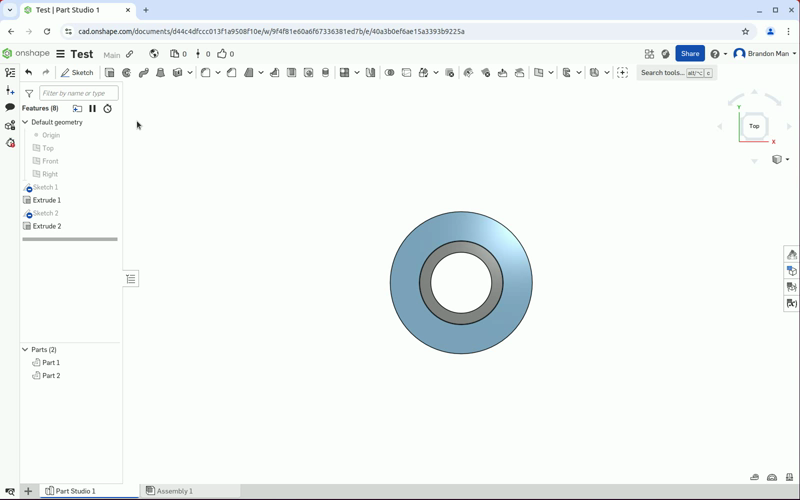
key(shift+h)
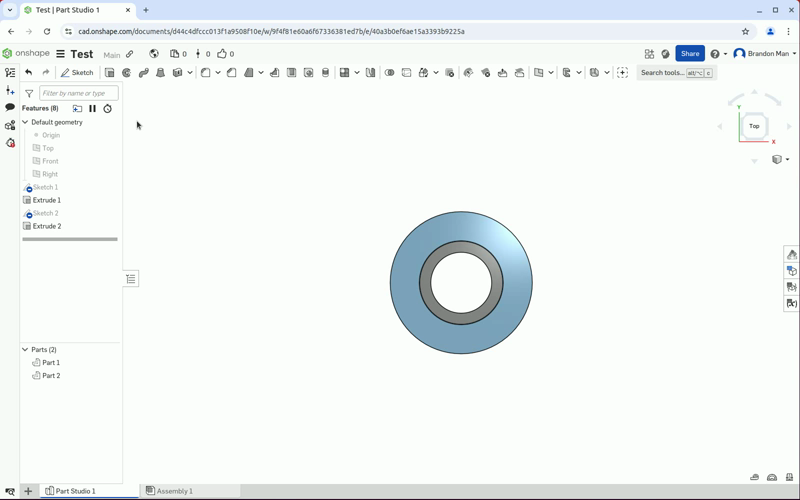
mouse_move(73, 189)
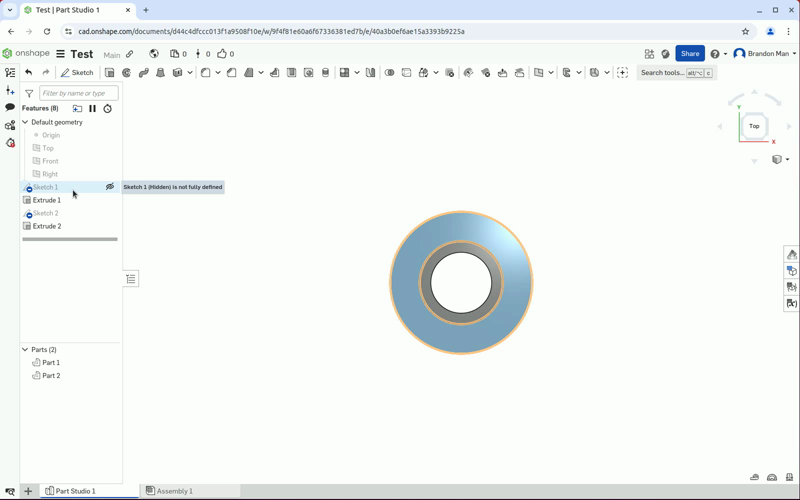
click(73, 189)
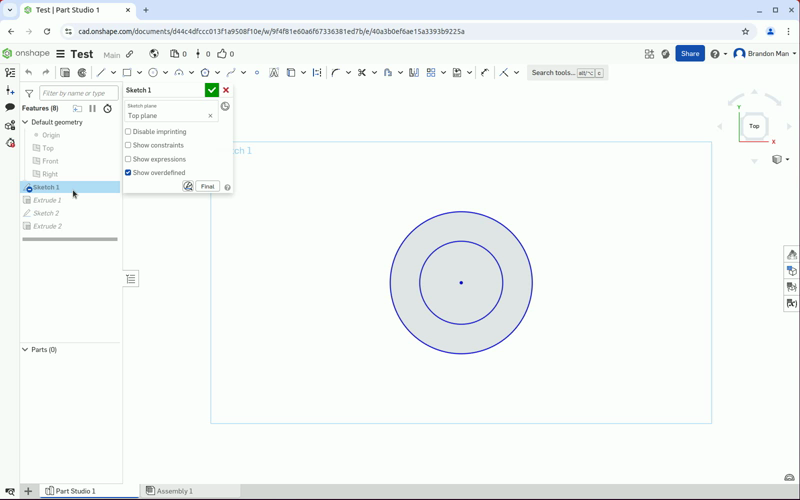
mouse_move(229, 92)
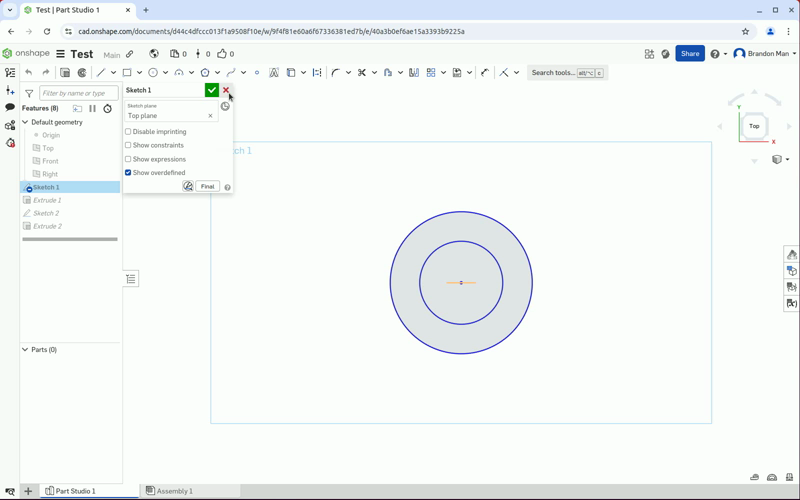
click(229, 92)
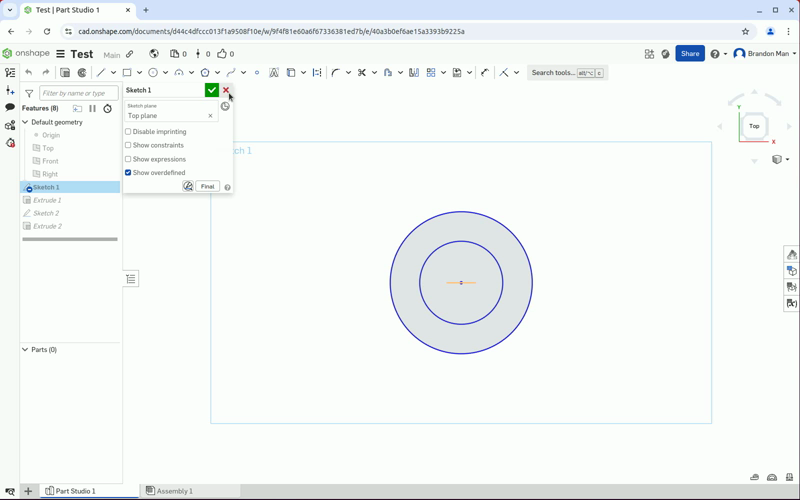
key(shift+s)
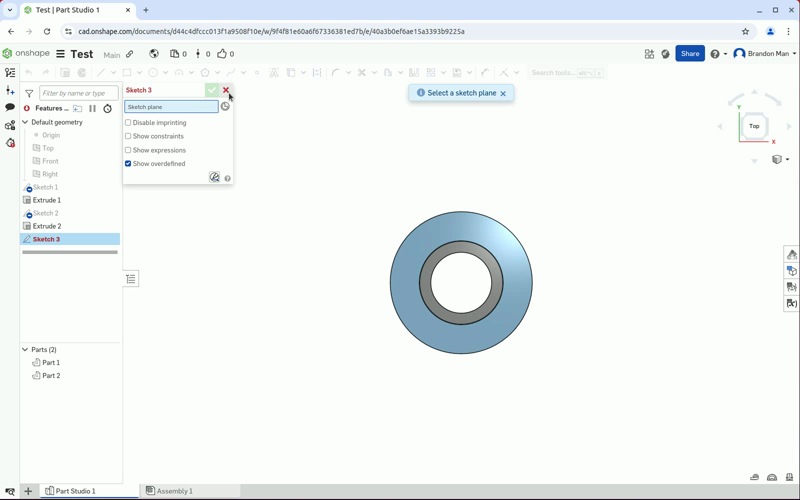
mouse_move(73, 150)
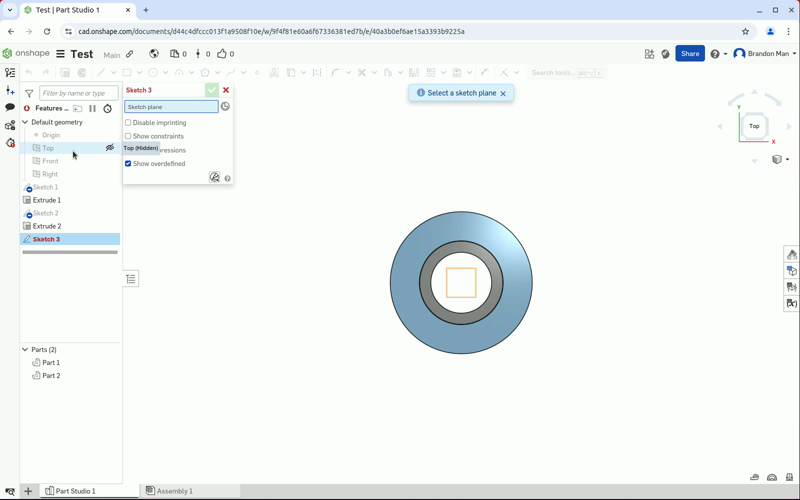
click(73, 150)
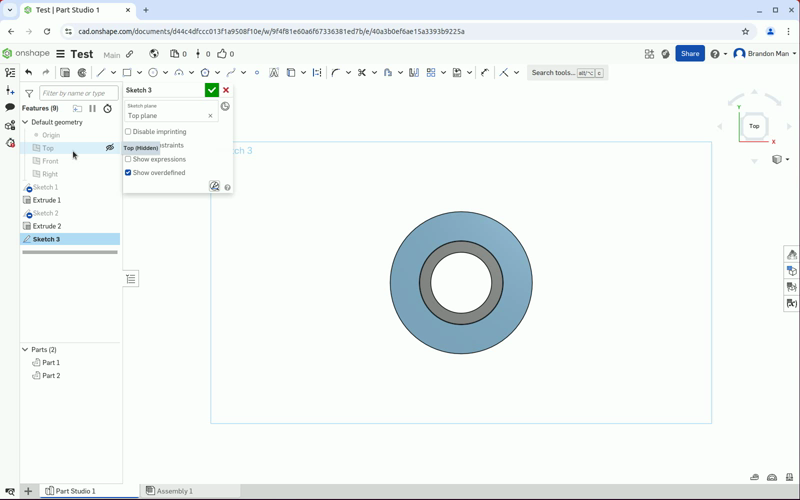
mouse_move(73, 352)
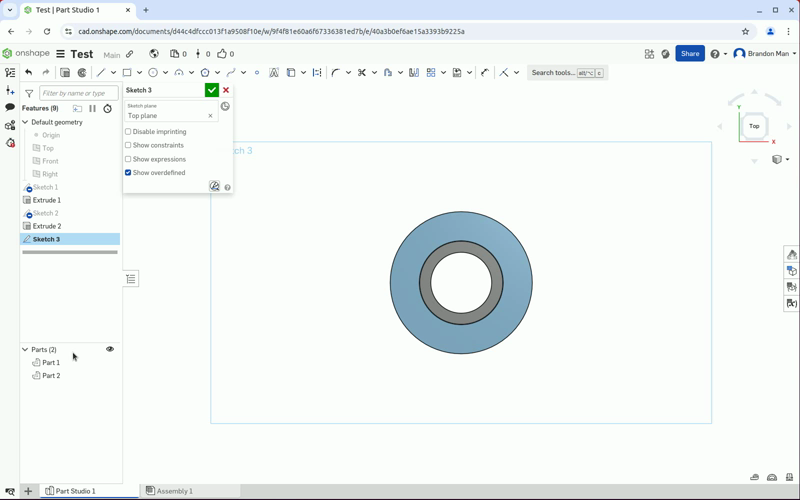
key(y)
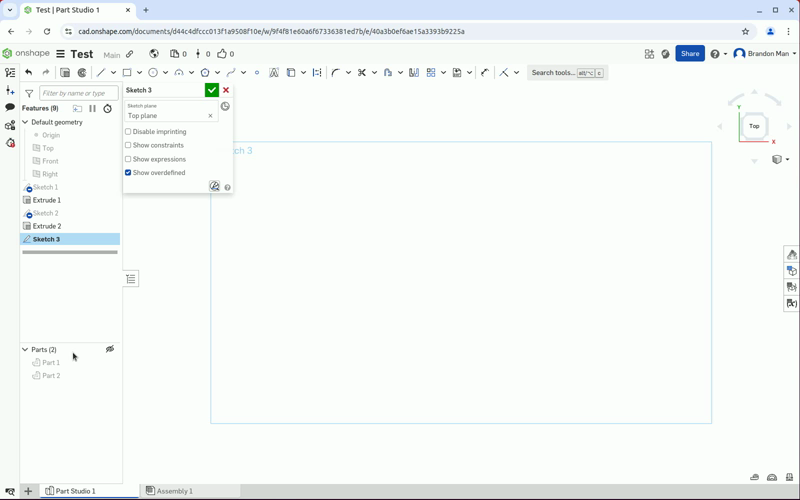
key(c)
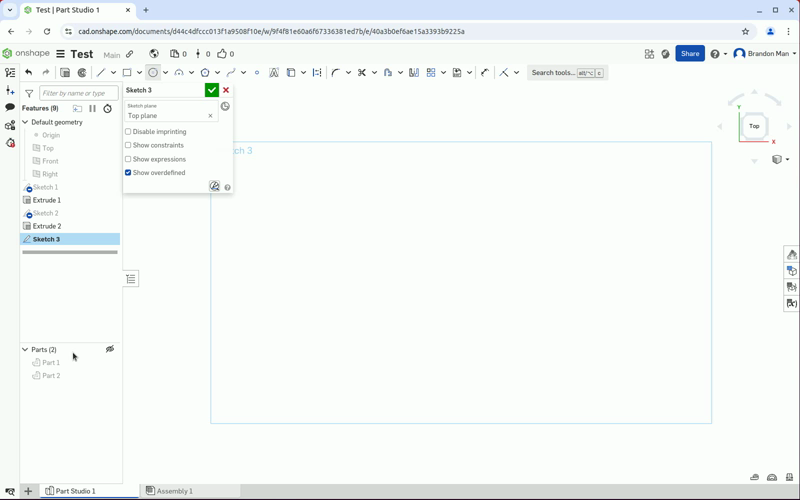
key_down(shift)
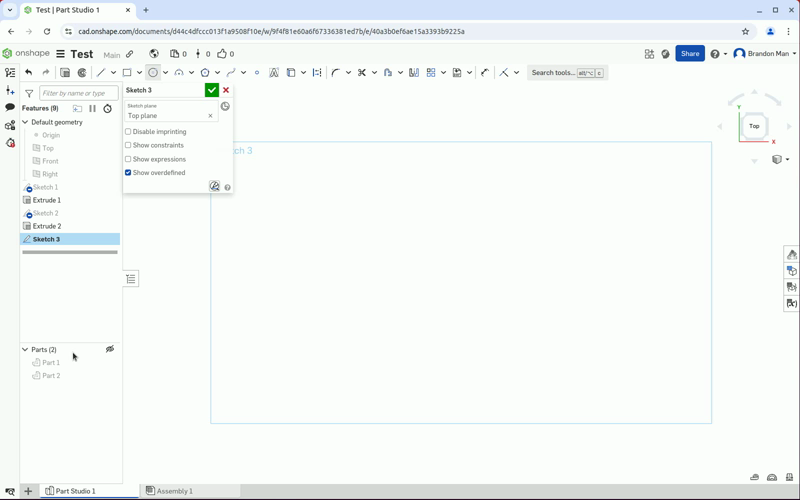
mouse_move(461, 282)
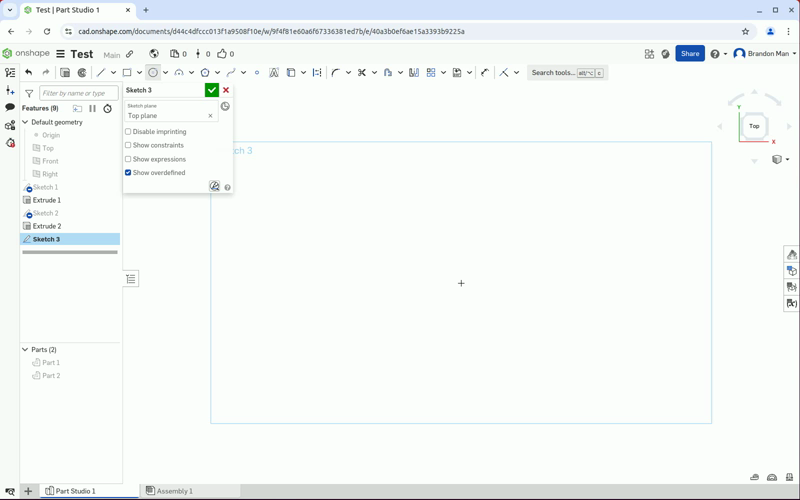
click(461, 282)
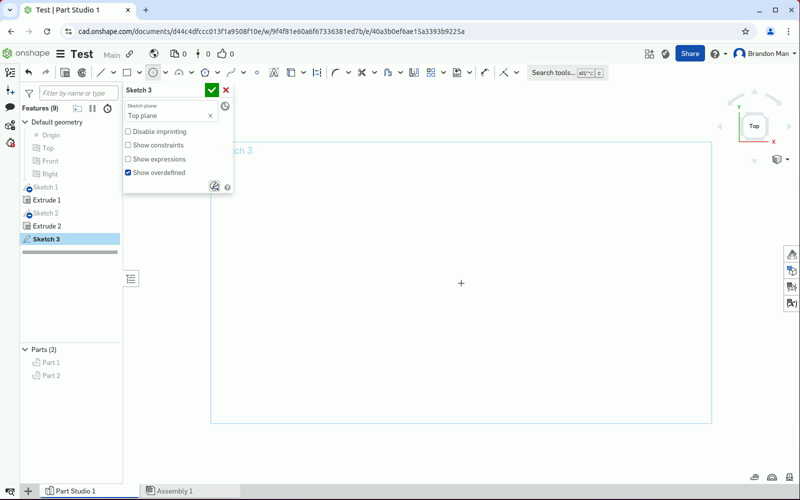
key_up(shift)
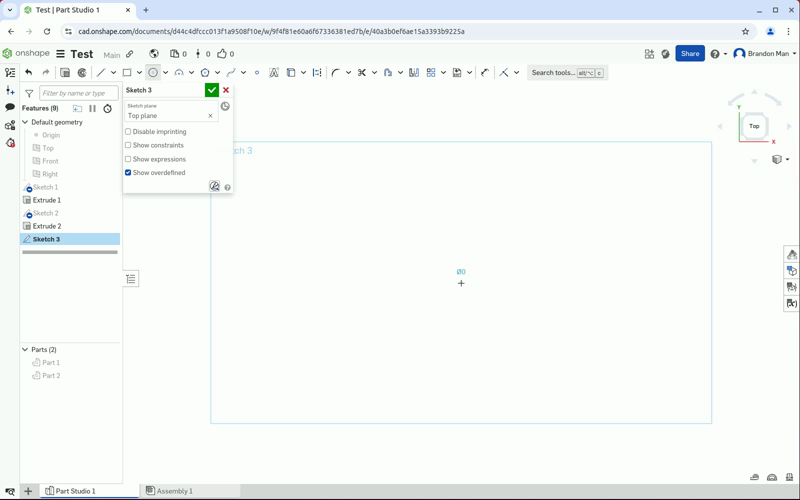
mouse_move(503, 282)
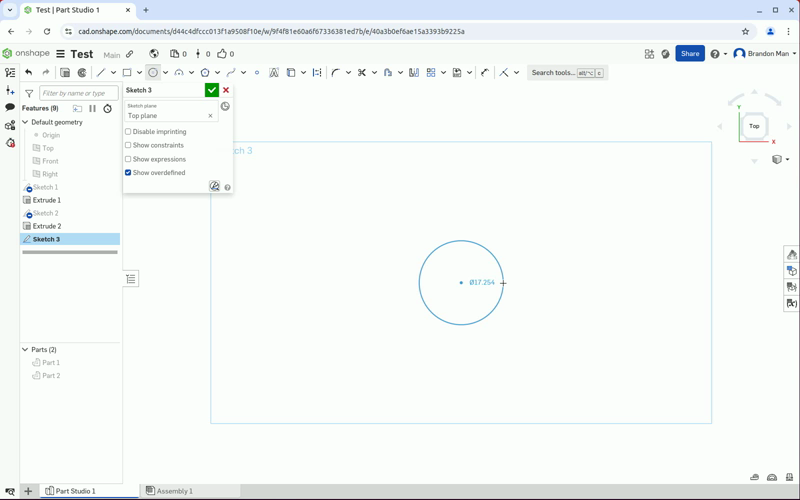
click(503, 282)
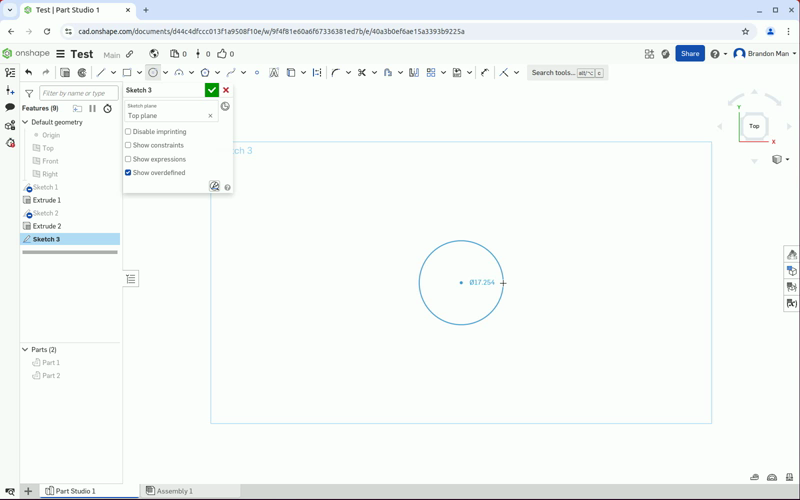
key(esc)
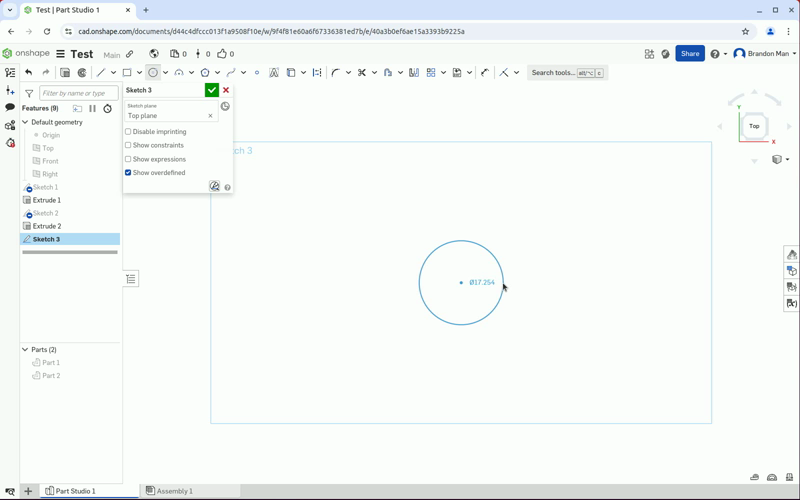
key(c)
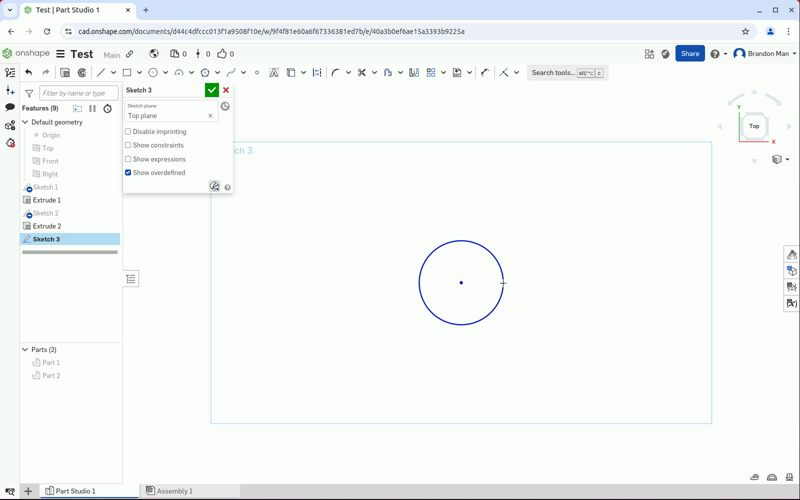
key_down(shift)
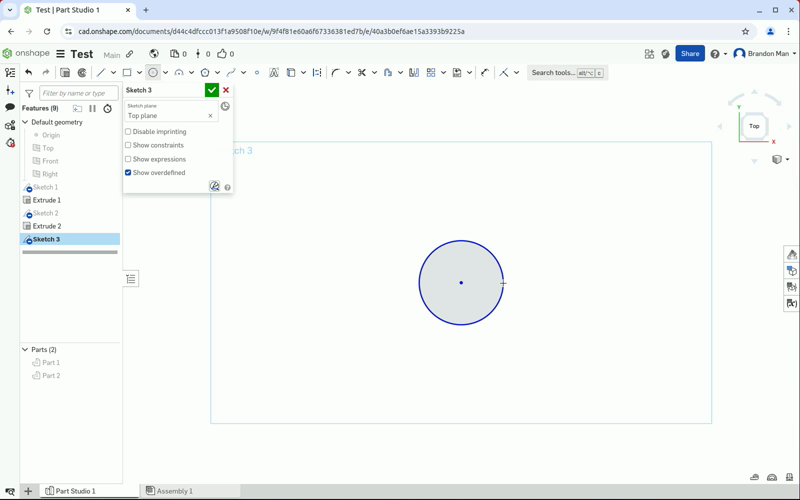
mouse_move(461, 282)
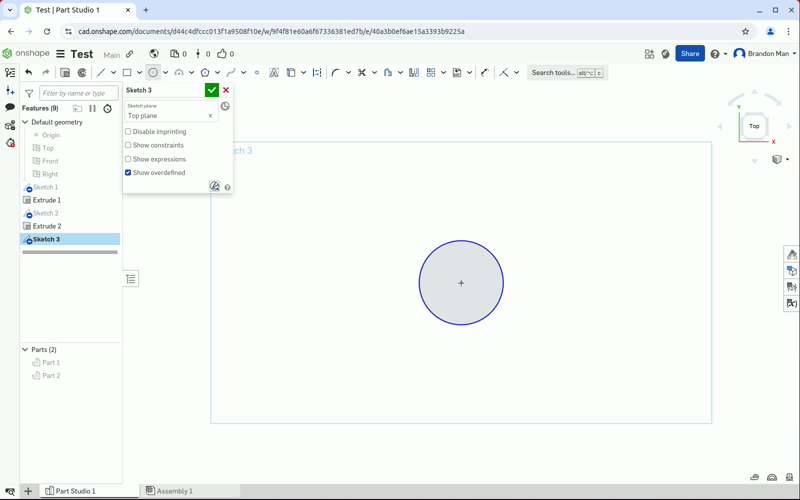
click(461, 282)
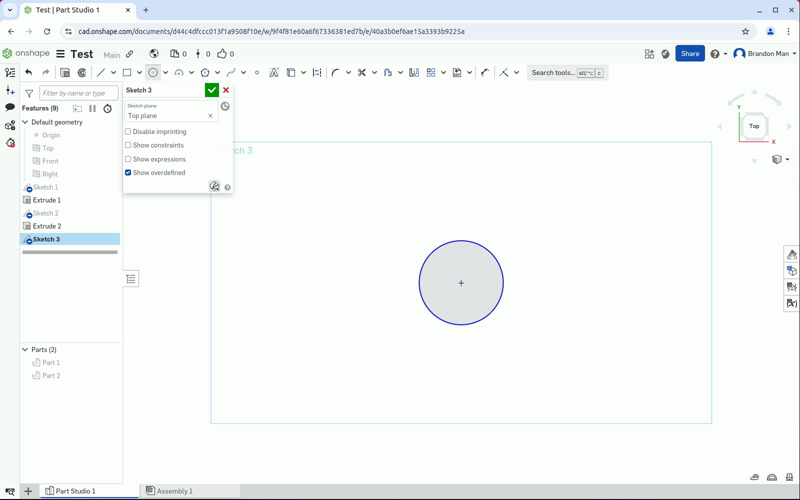
key_up(shift)
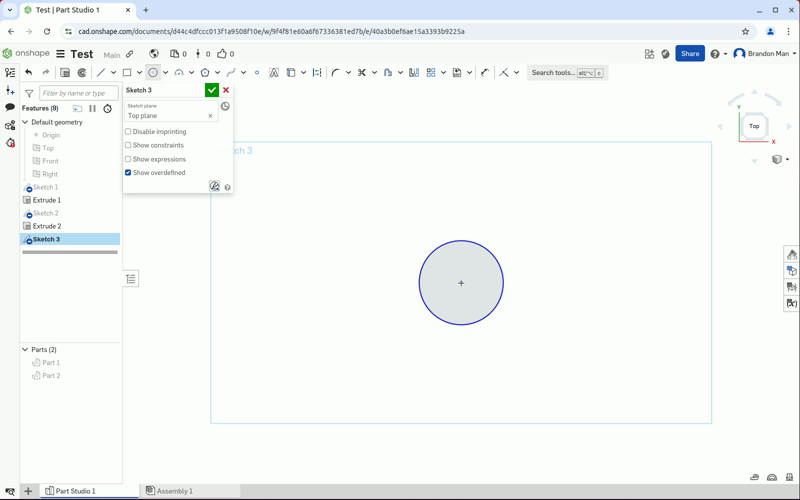
mouse_move(491, 282)
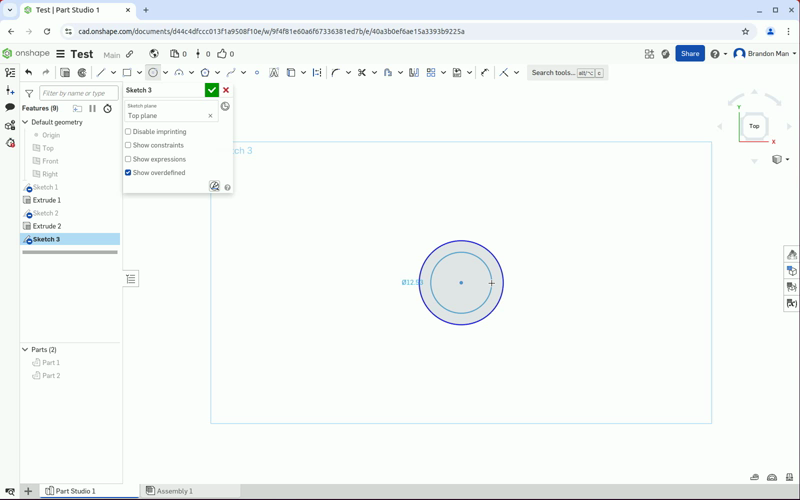
click(491, 282)
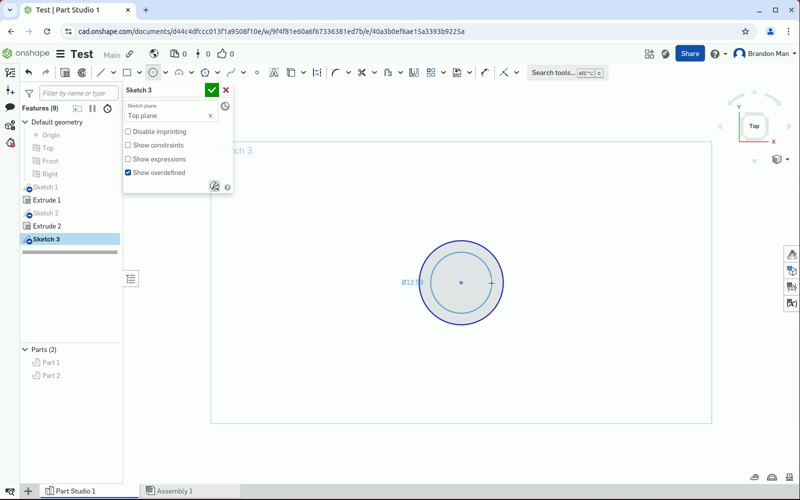
key(esc)
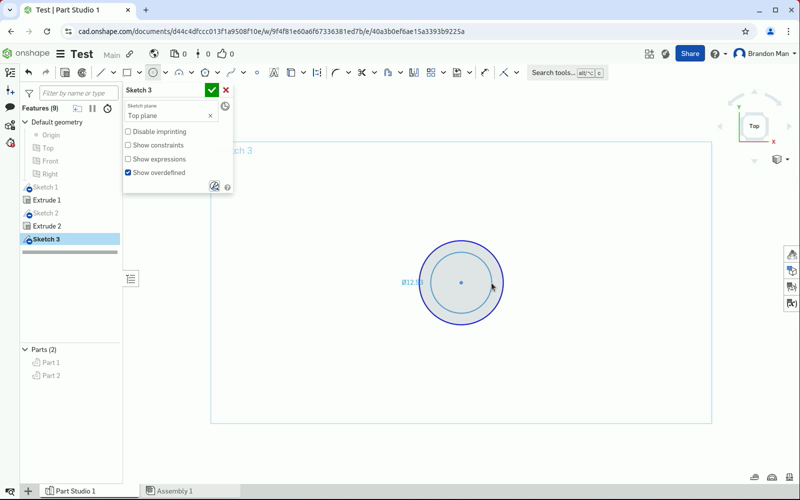
mouse_move(439, 310)
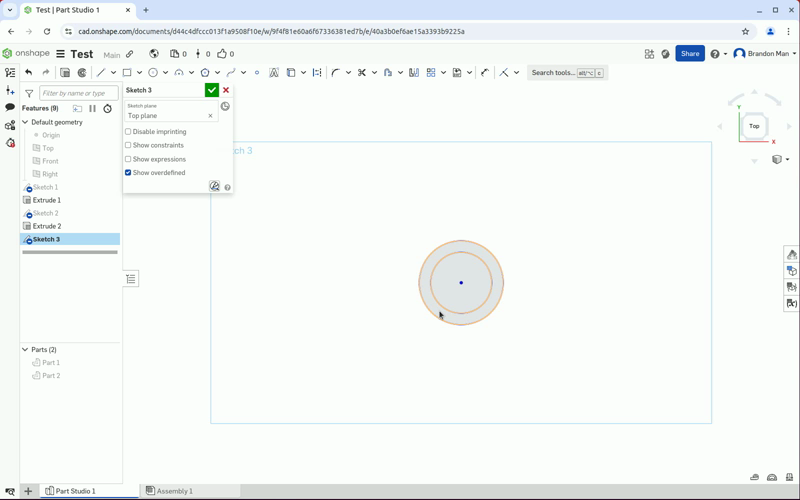
click(439, 310)
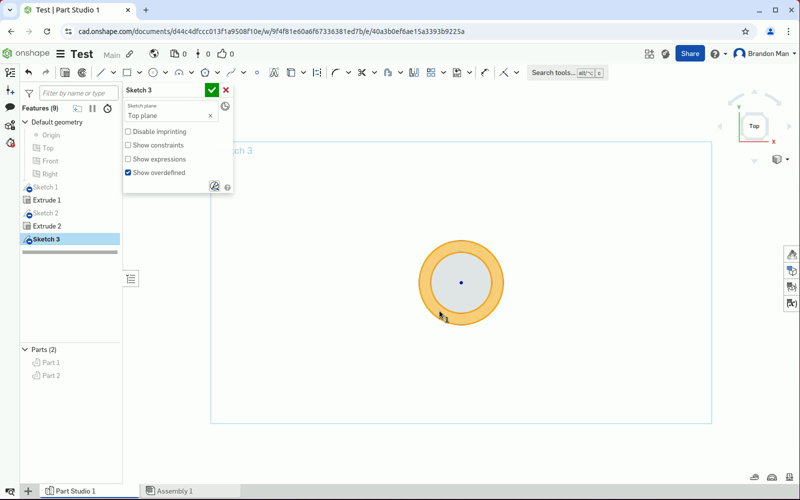
mouse_move(73, 352)
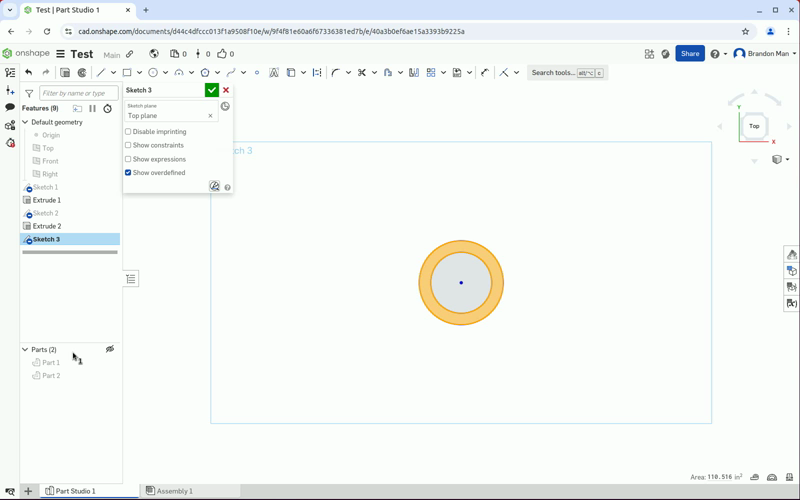
key(shift+y)
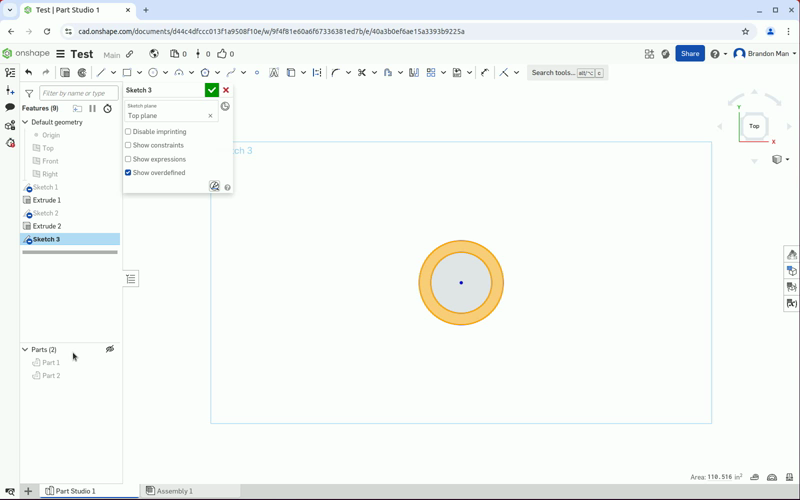
key(shift+e)
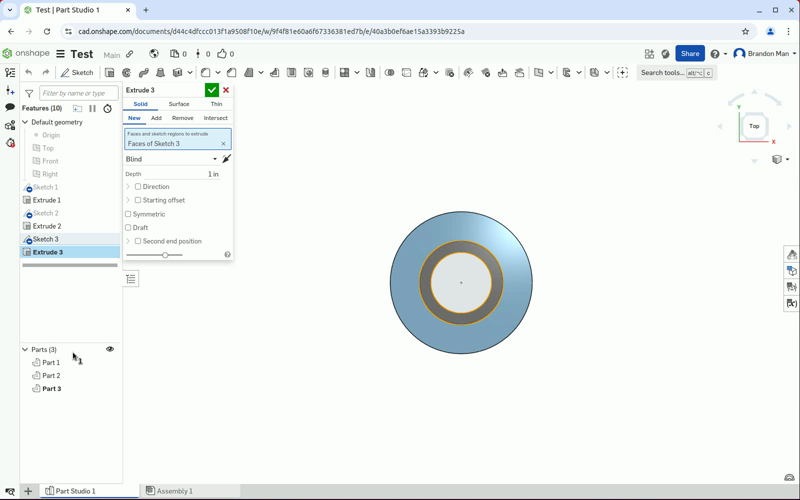
mouse_move(143, 106)
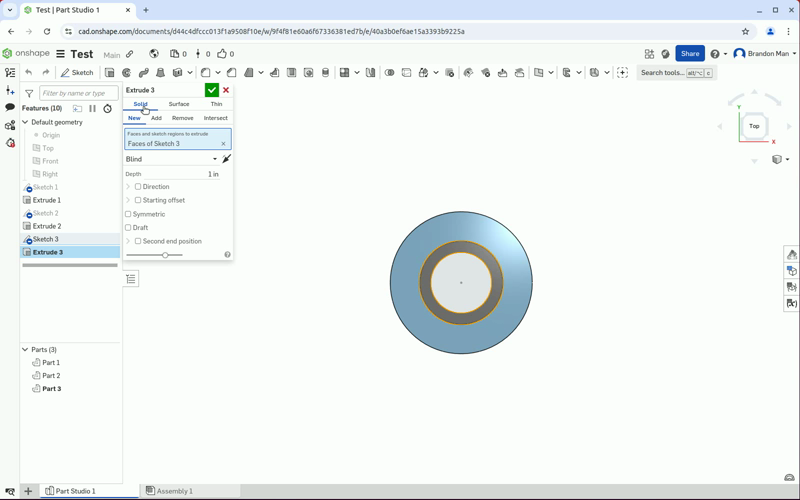
click(143, 106)
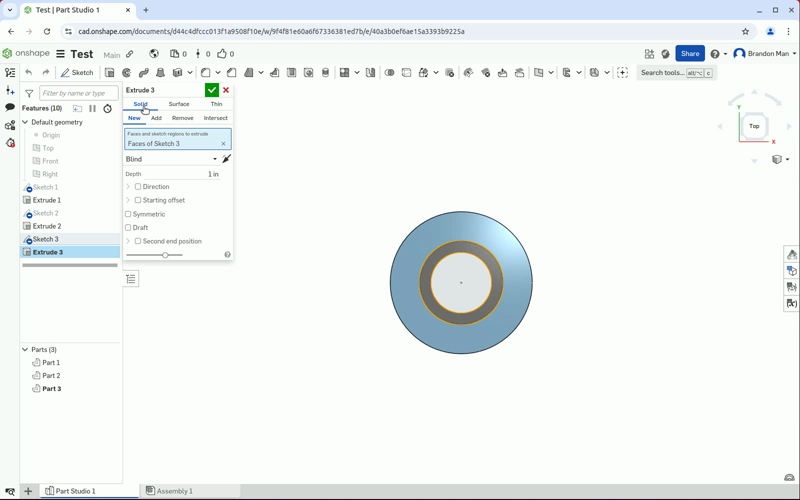
mouse_move(137, 120)
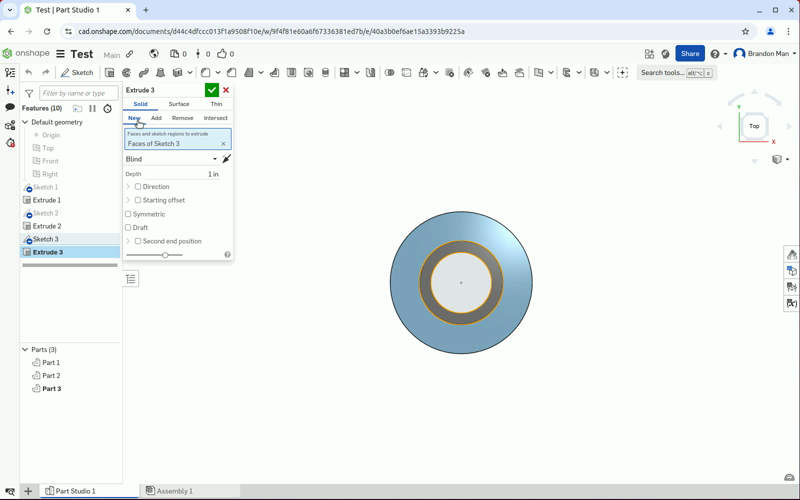
click(137, 120)
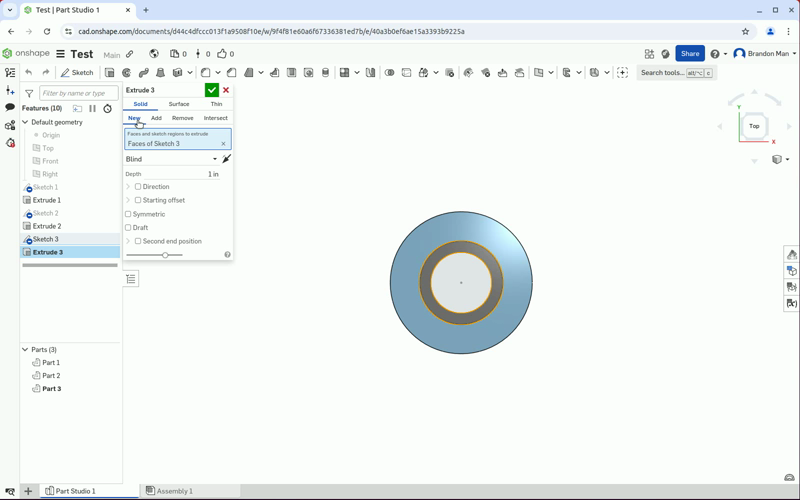
key(tab, 4)
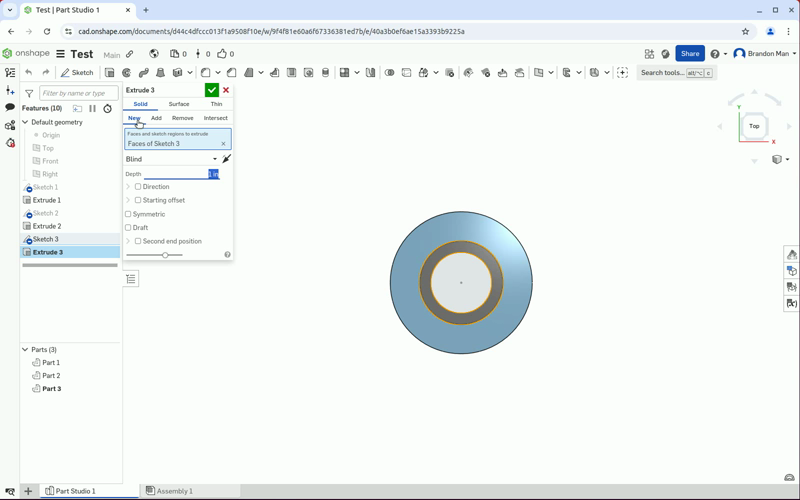
text(-14.443)
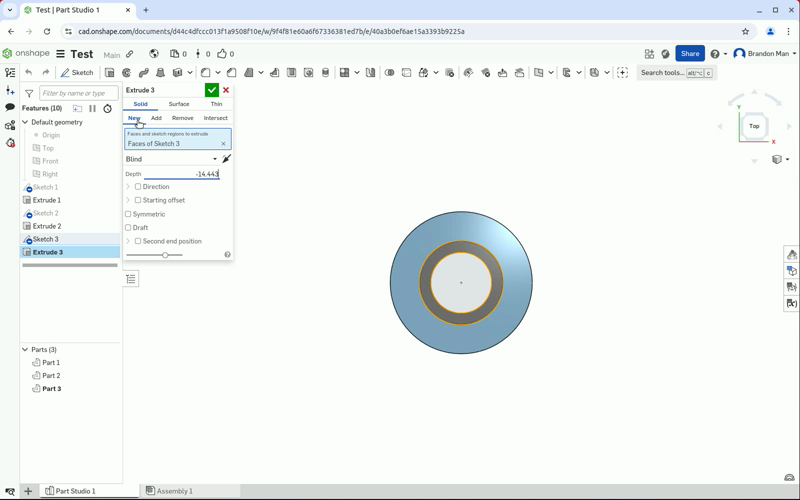
key(enter)
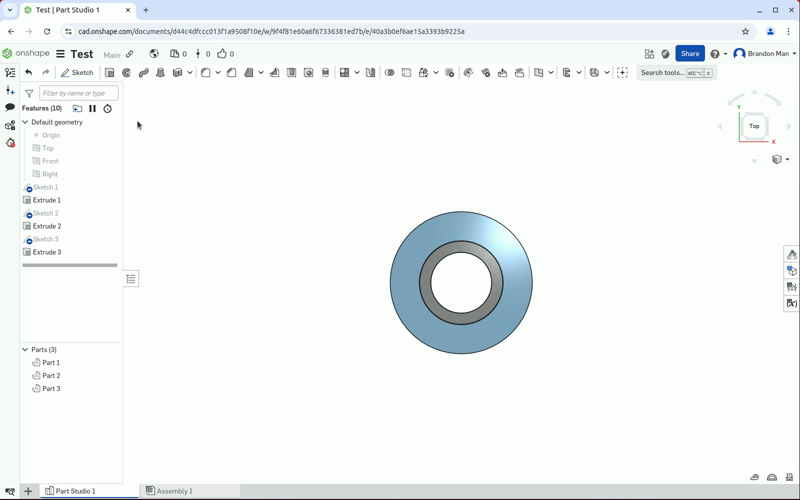
key(shift+h)
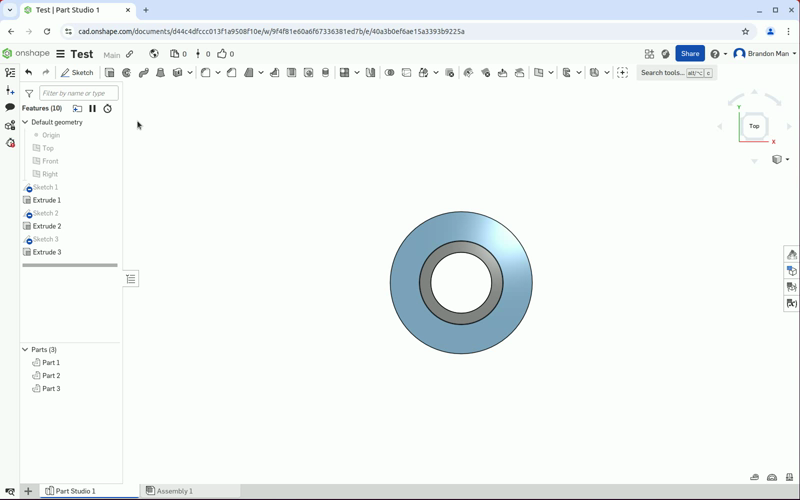
key(shift+h)
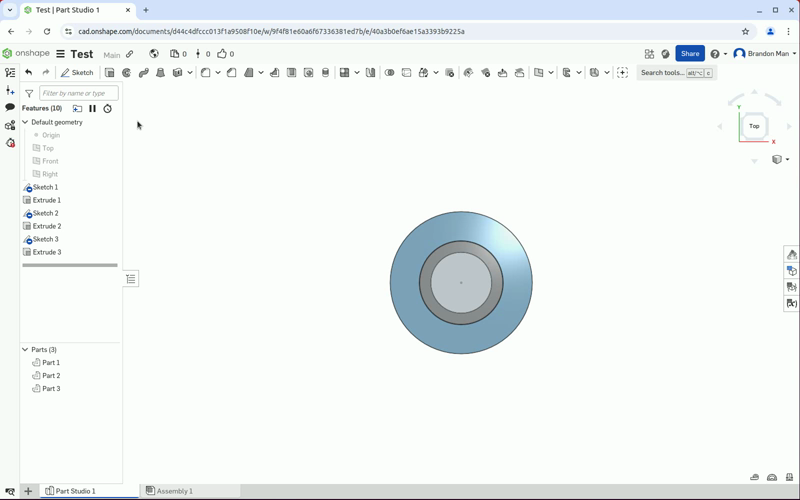
key(shift+7)
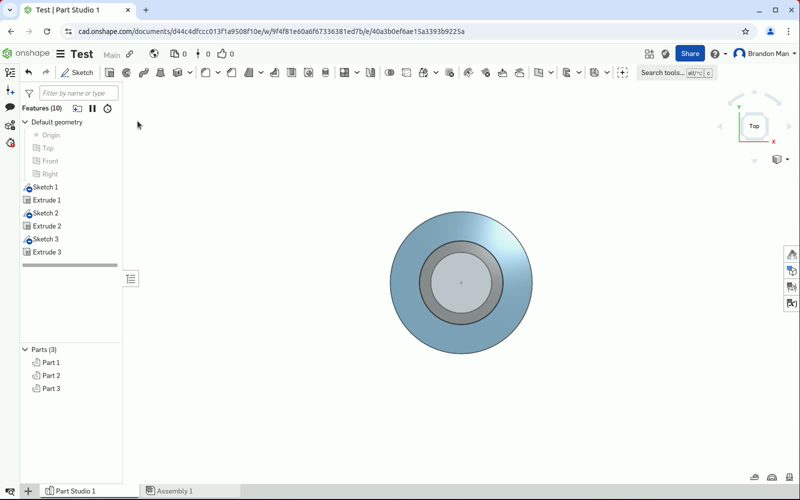
key(up, 3)
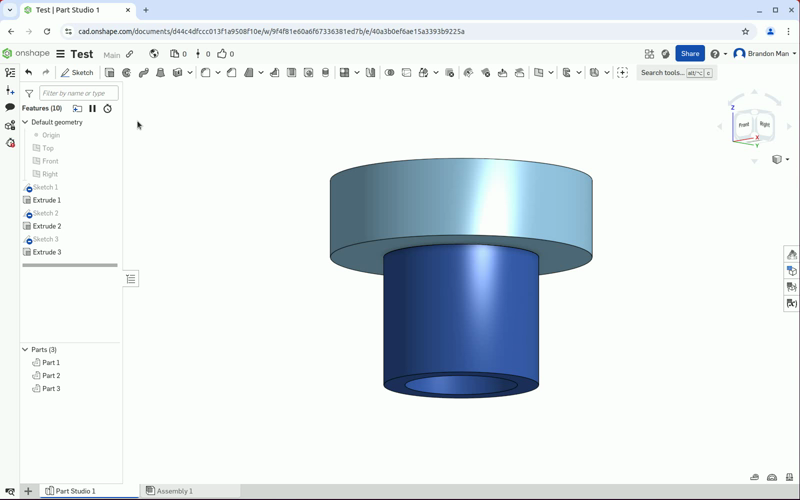
key(left, 3)
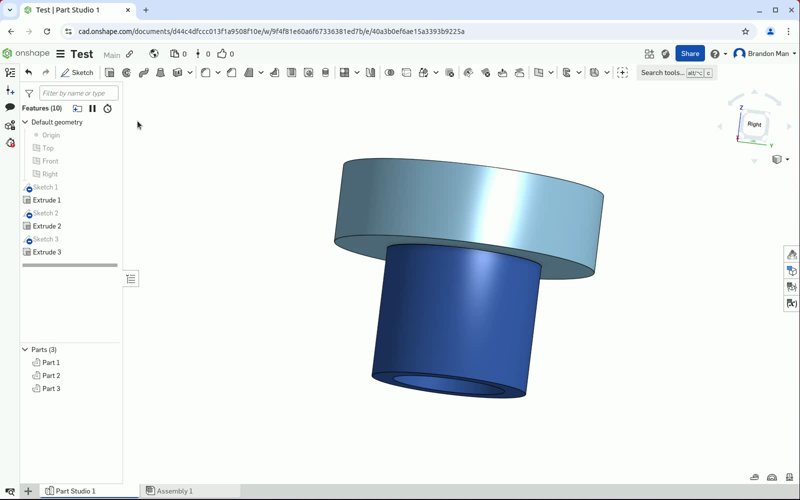
key(right, 3)
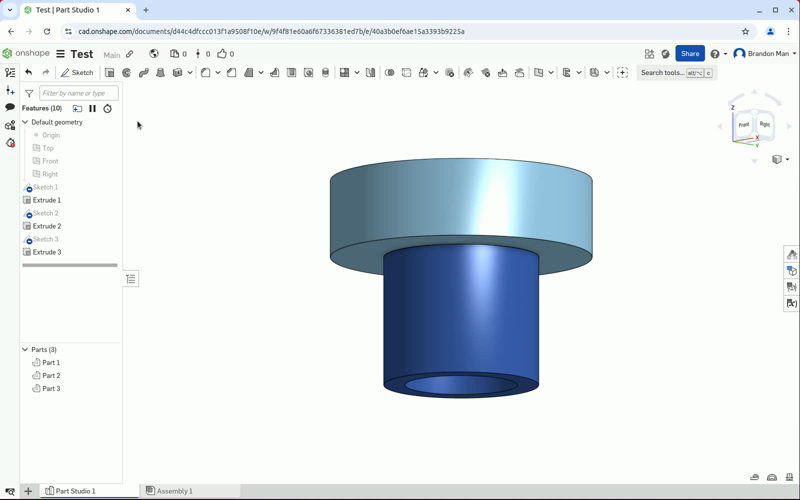
key(down, 3)
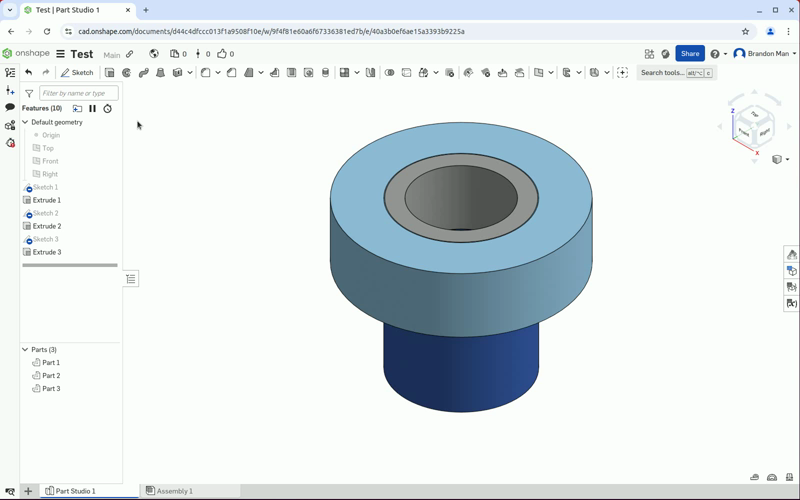
mouse_move(73, 189)
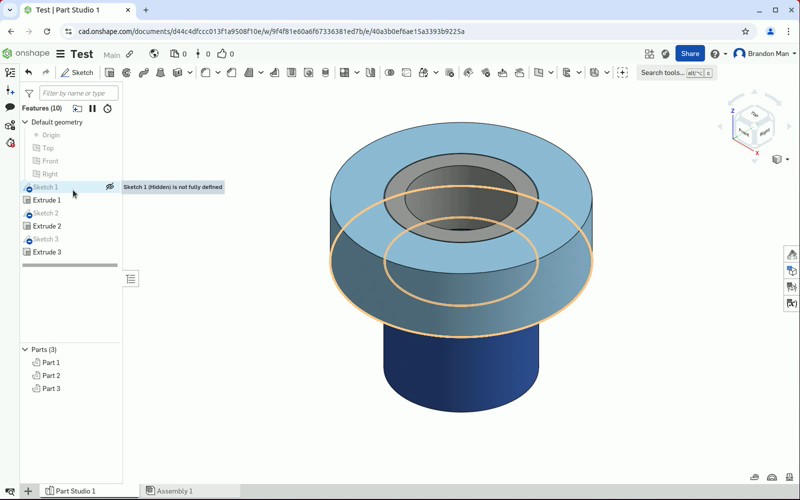
click(73, 189)